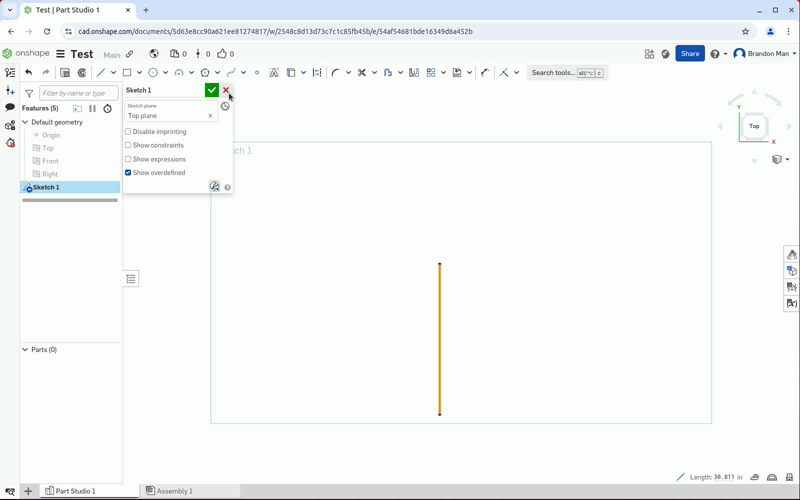
key(shift+h)
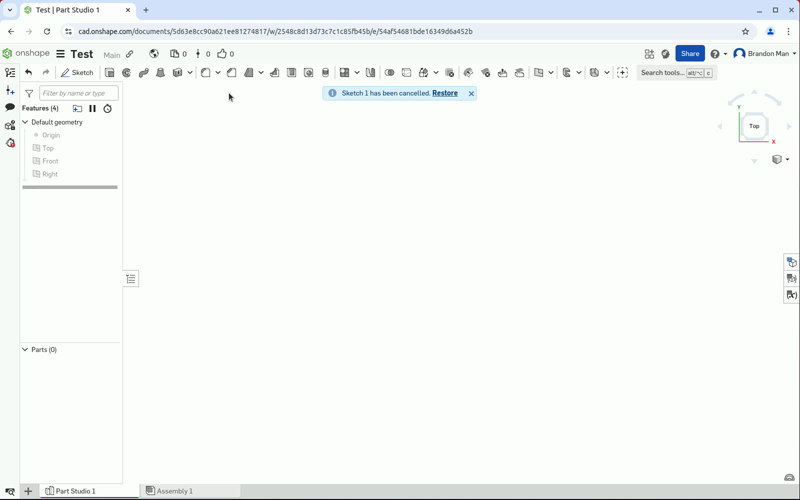
mouse_move(73, 352)
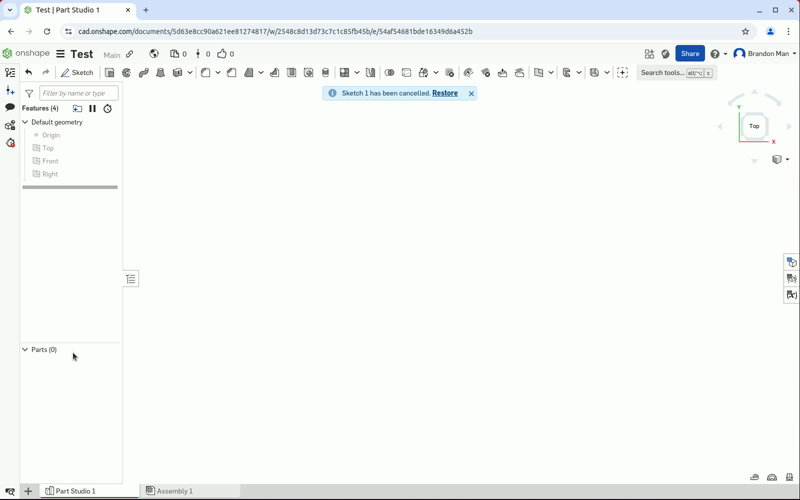
key(y)
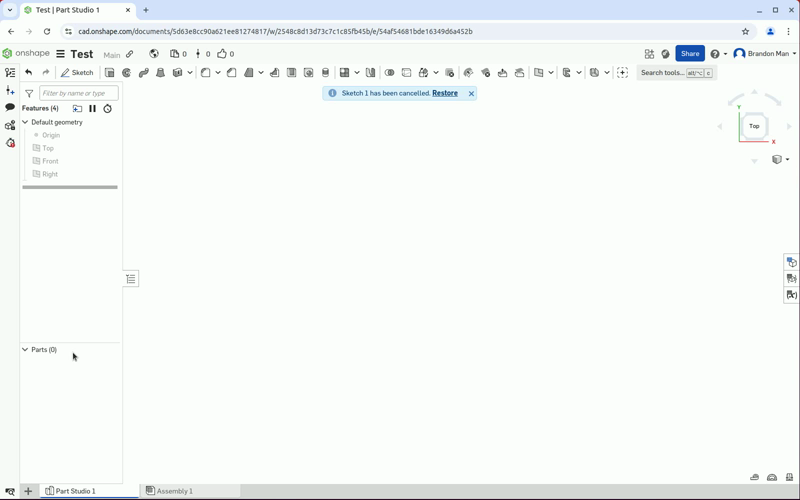
key(shift+p)
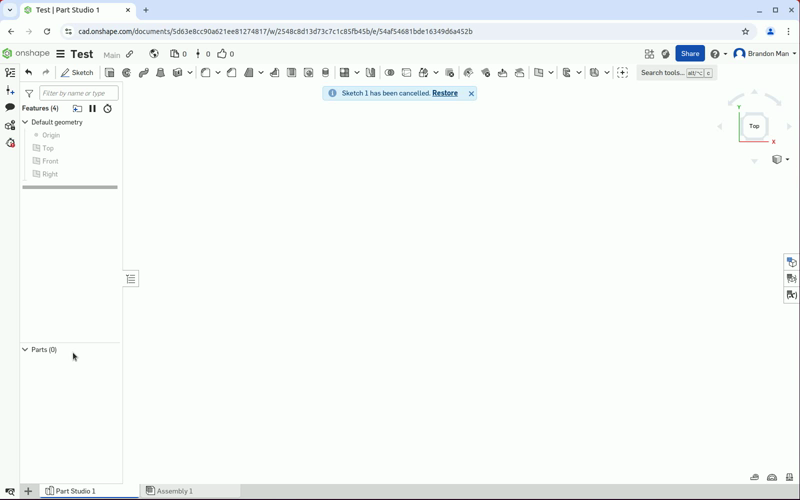
key(space)
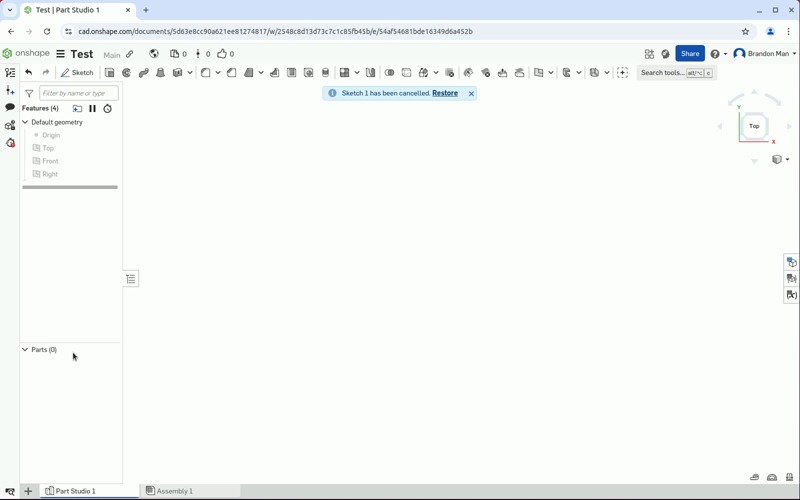
key_down(shift)
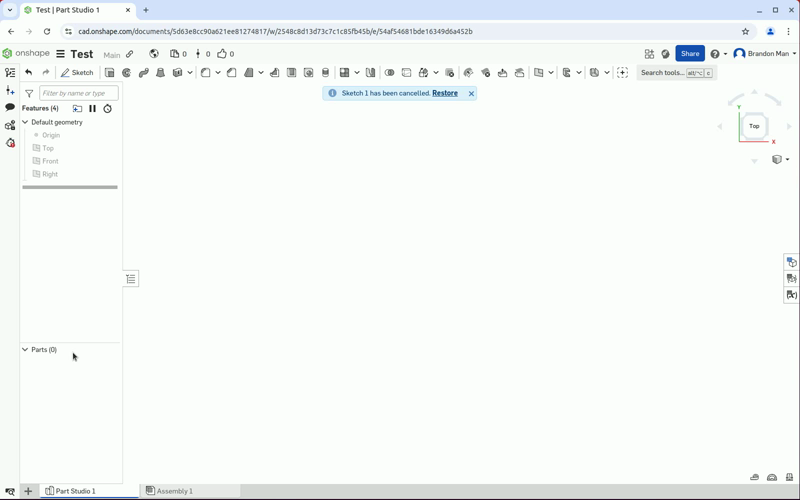
key(up)
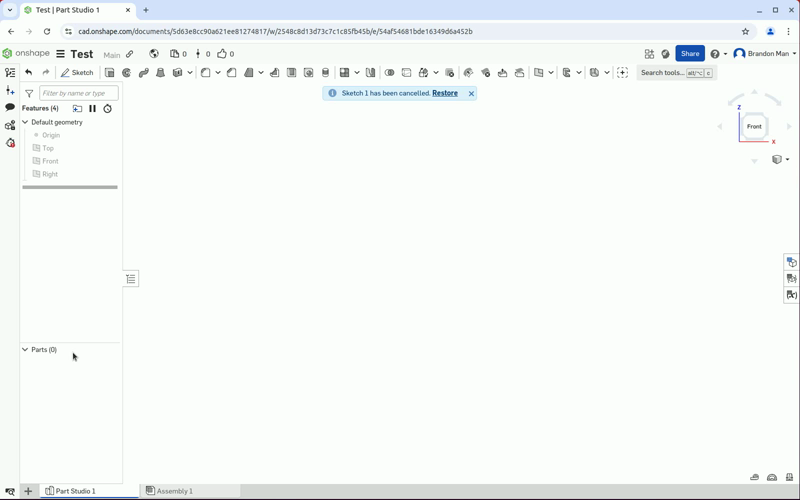
key_up(shift)
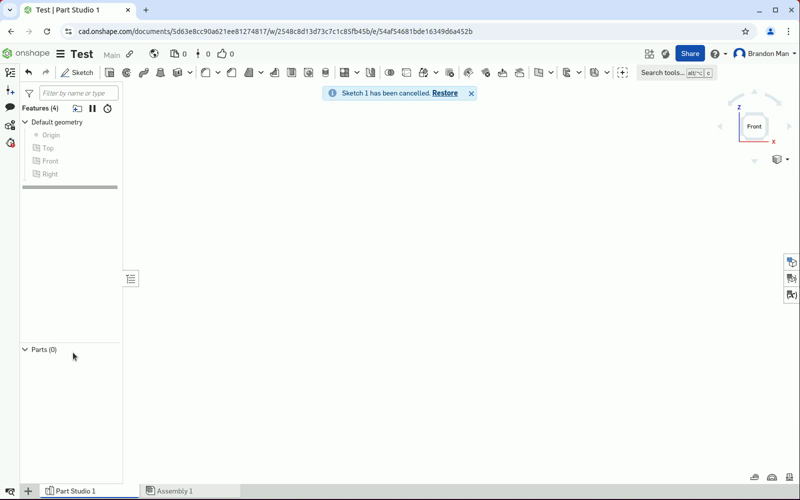
mouse_move(73, 352)
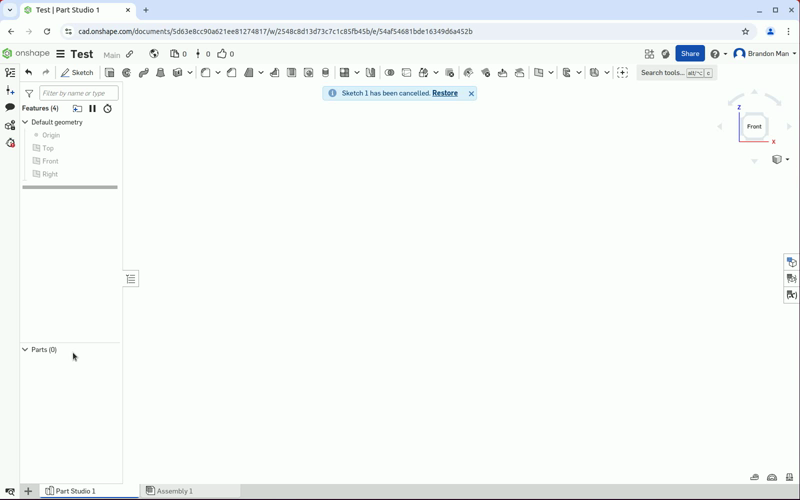
key(shift+y)
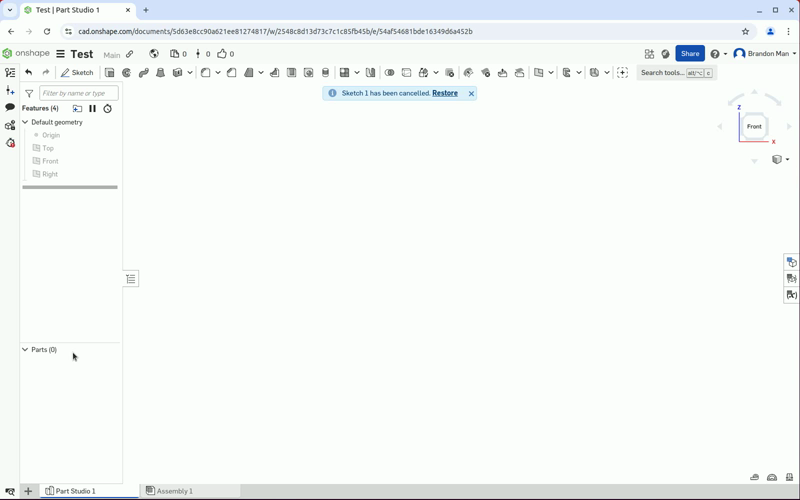
key(shift+s)
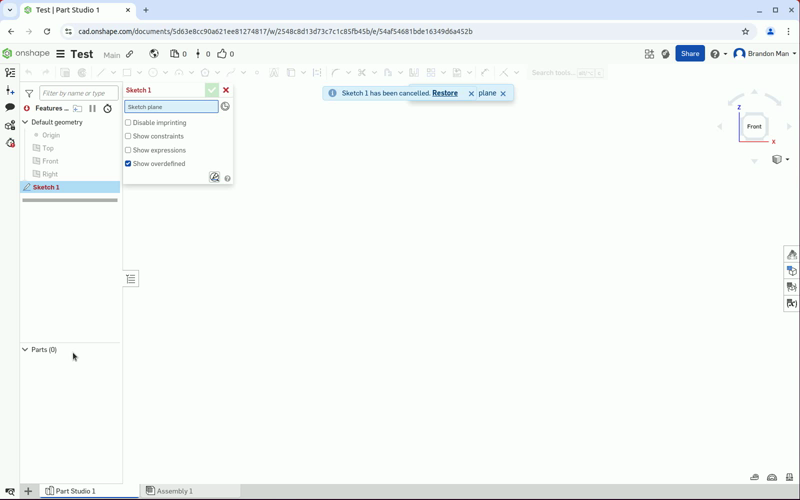
mouse_move(73, 163)
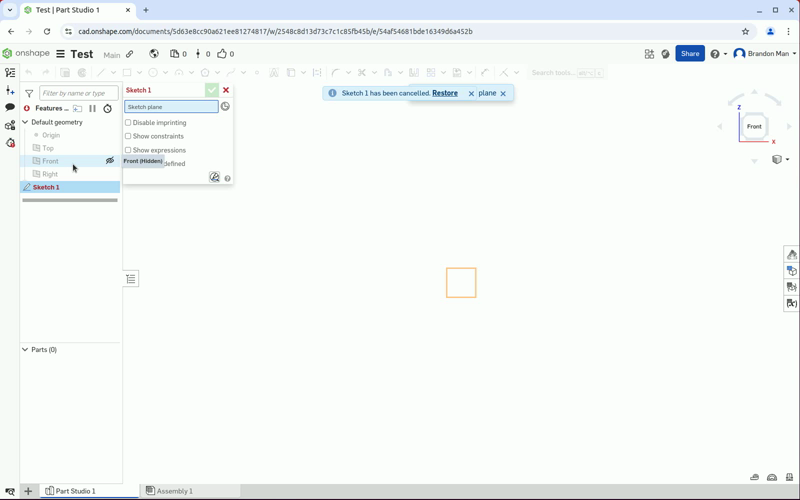
click(73, 163)
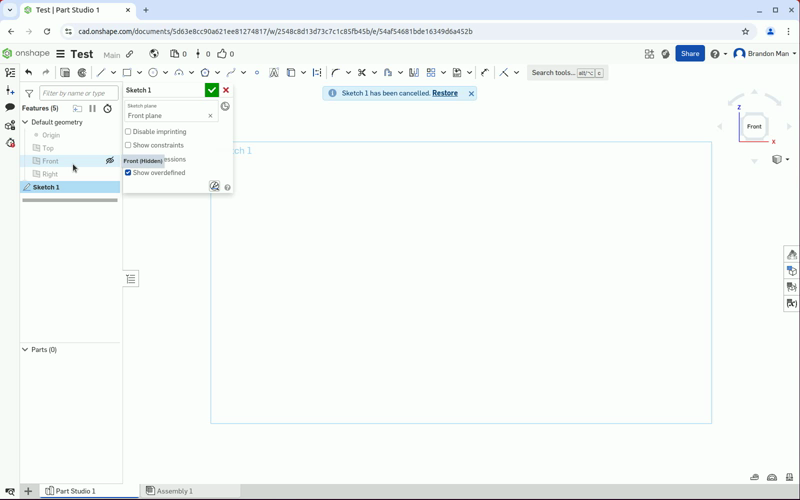
mouse_move(73, 352)
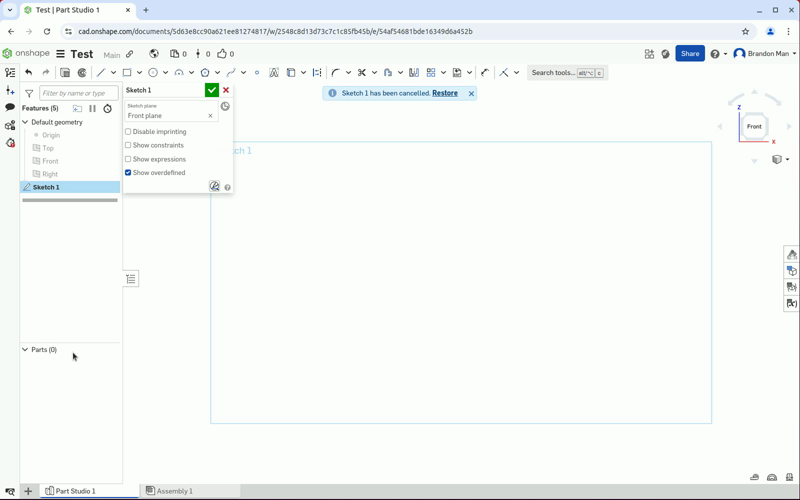
key(y)
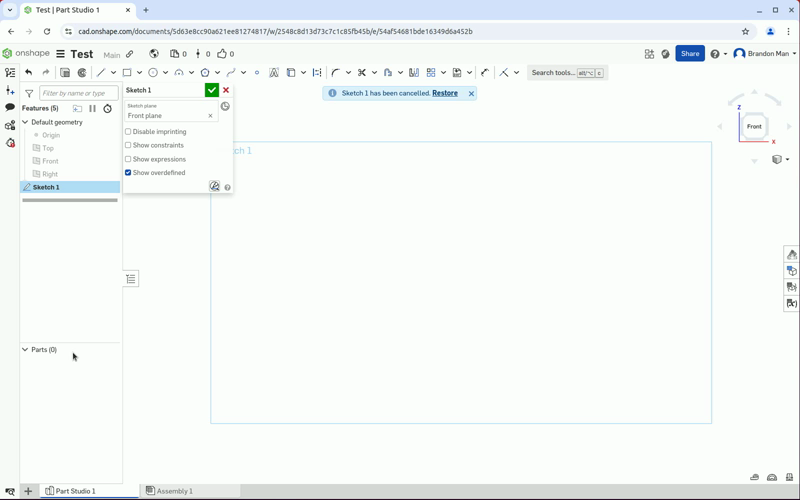
key(l)
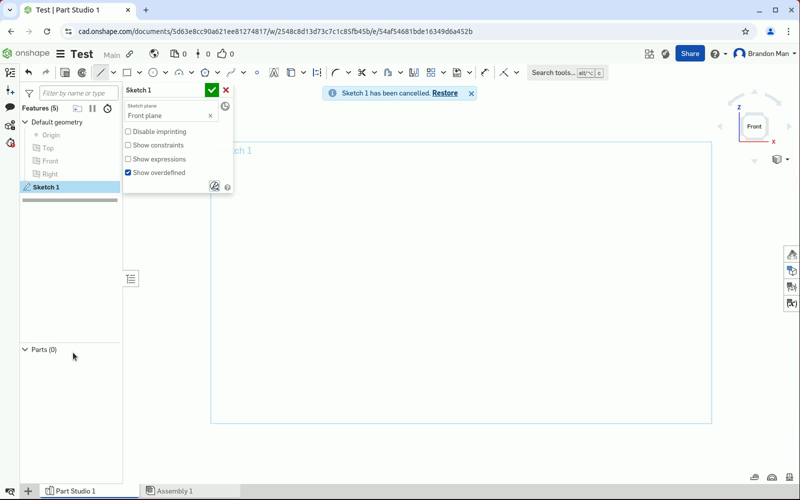
key_down(shift)
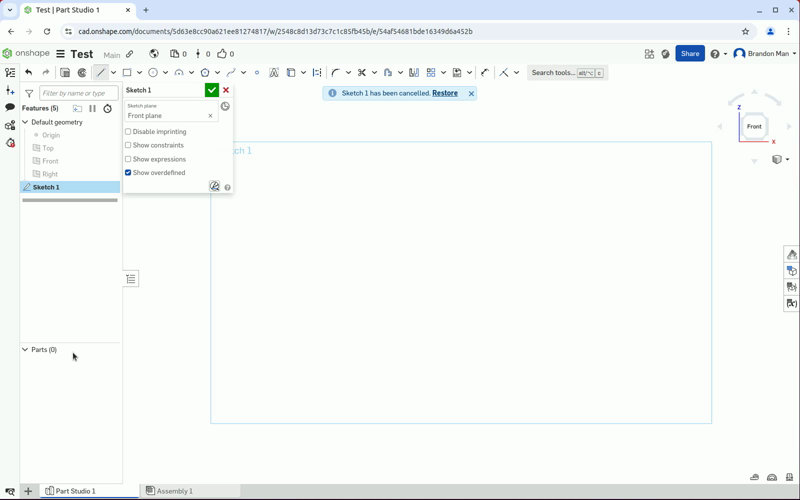
mouse_move(388, 330)
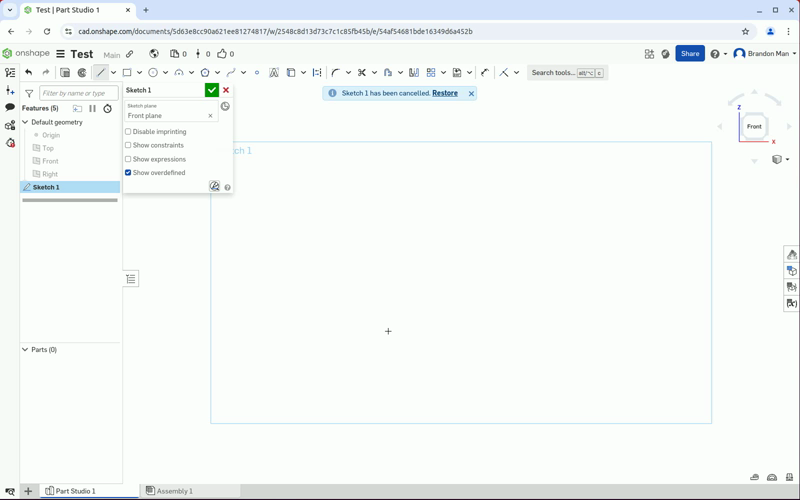
click(388, 330)
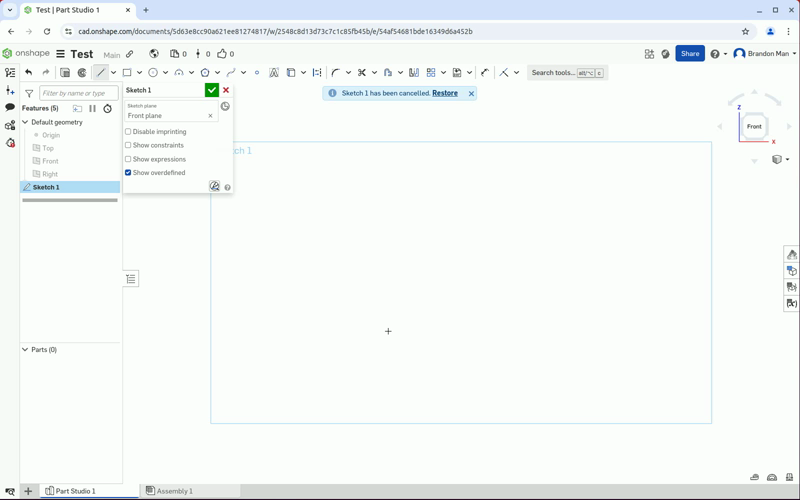
key_up(shift)
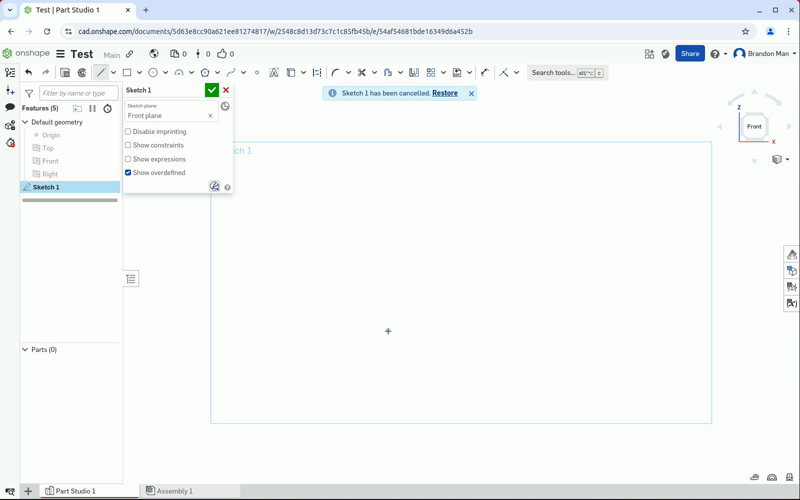
key_down(shift)
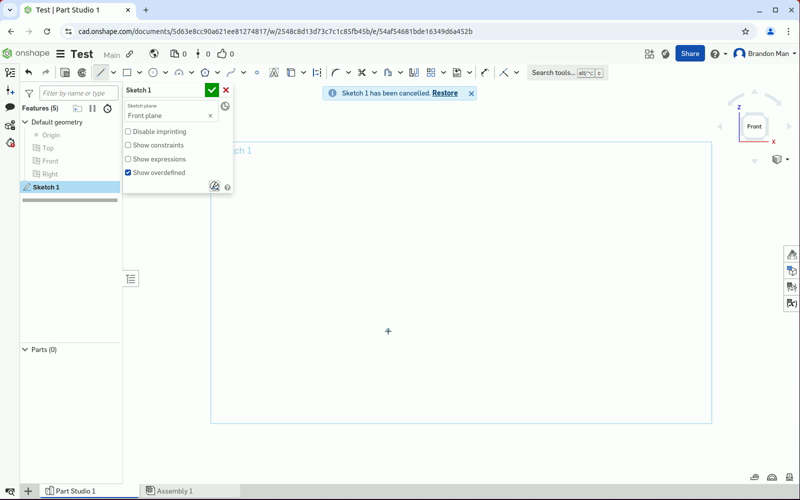
mouse_move(572, 330)
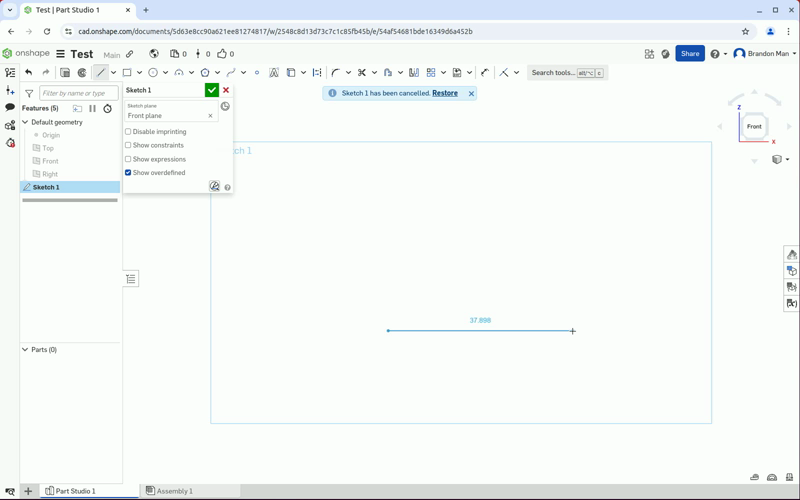
click(572, 330)
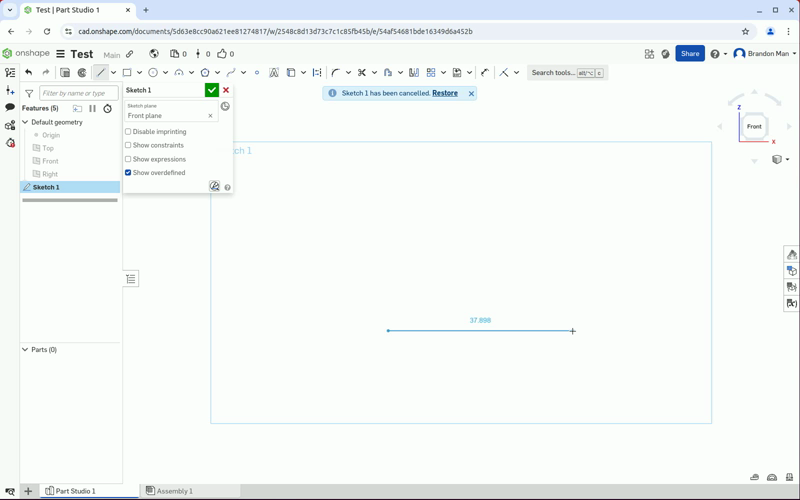
key_up(shift)
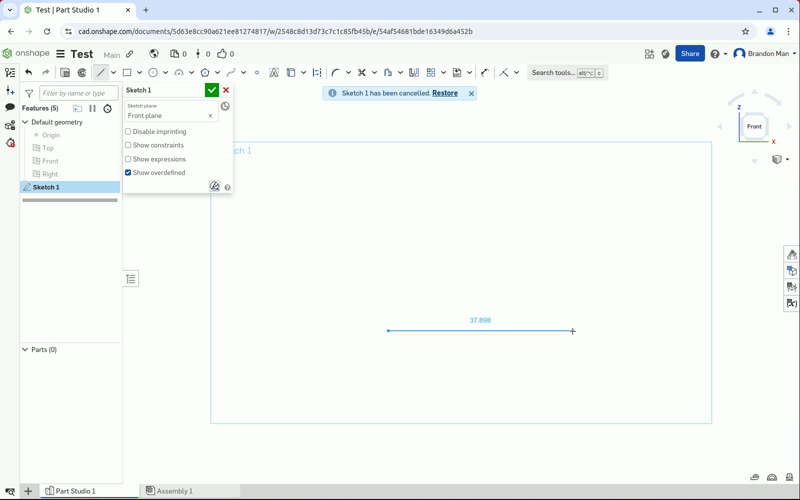
key_down(shift)
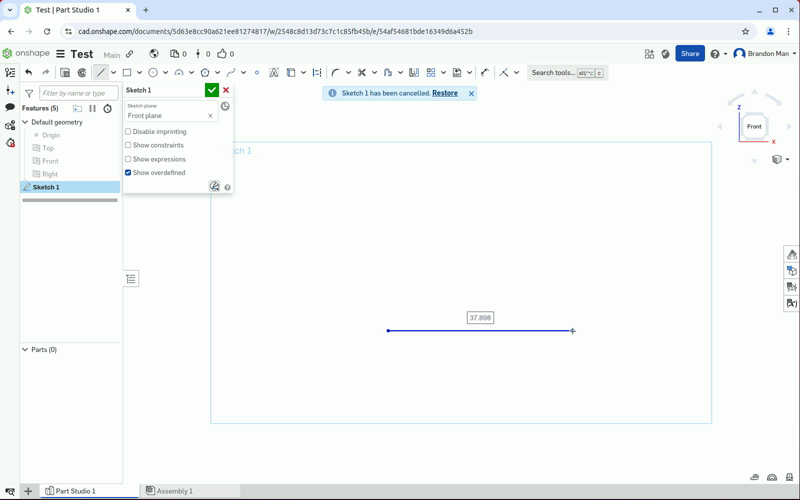
mouse_move(572, 193)
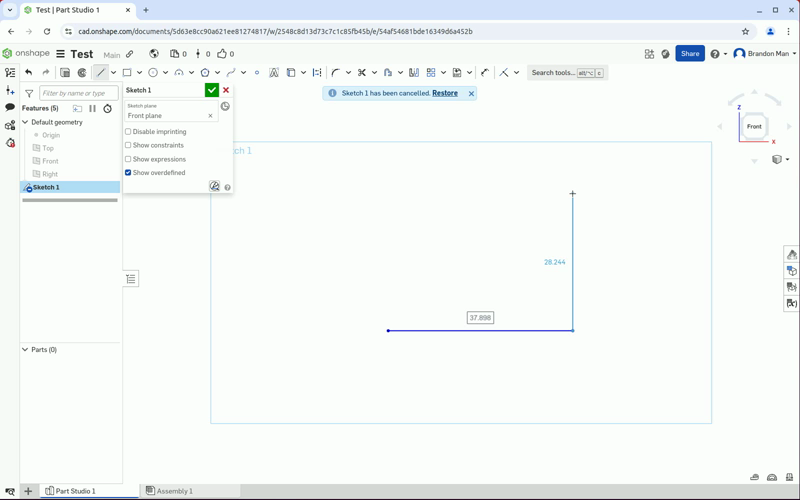
click(572, 193)
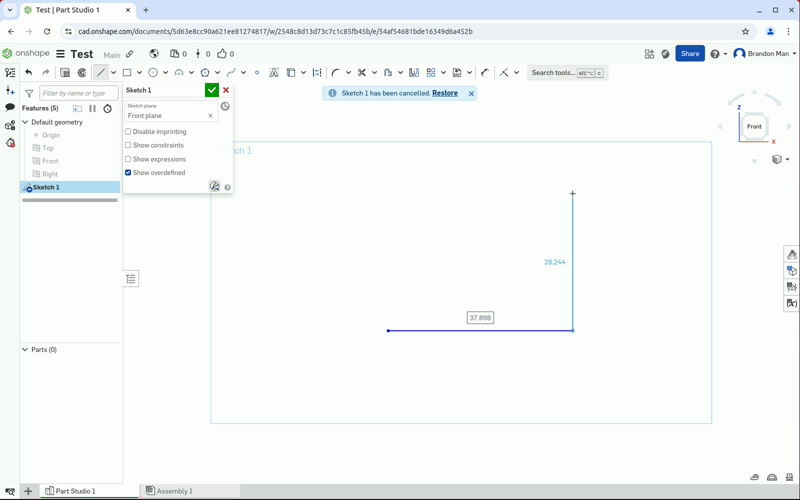
key_up(shift)
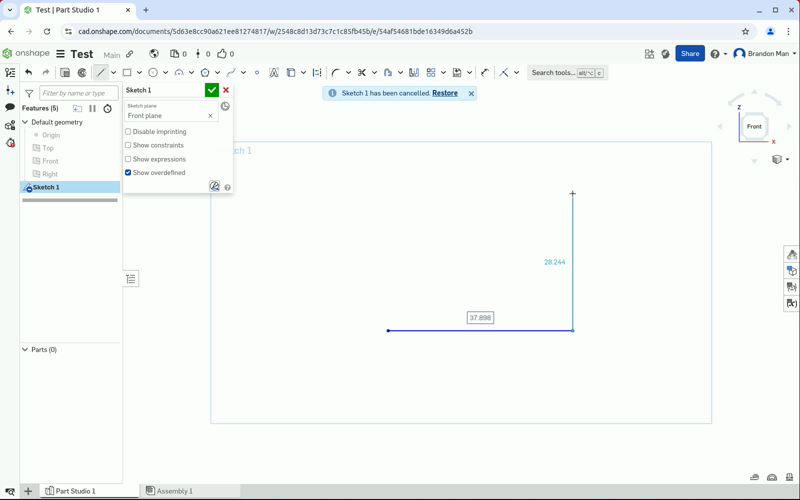
key_down(shift)
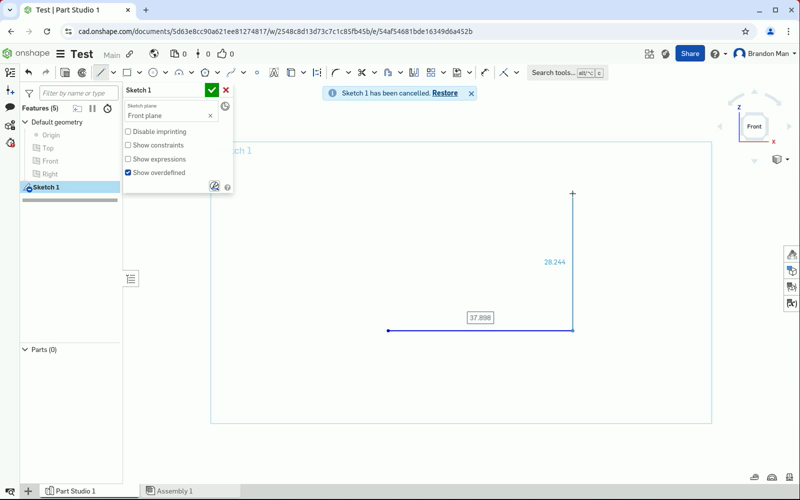
mouse_move(388, 193)
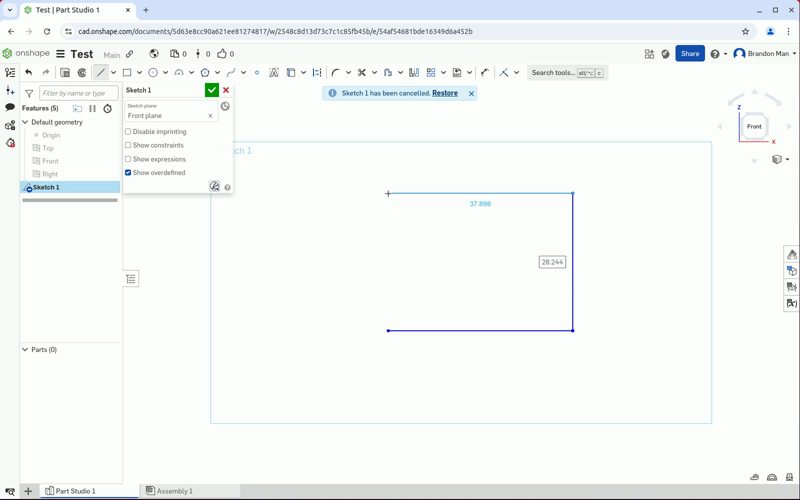
click(388, 193)
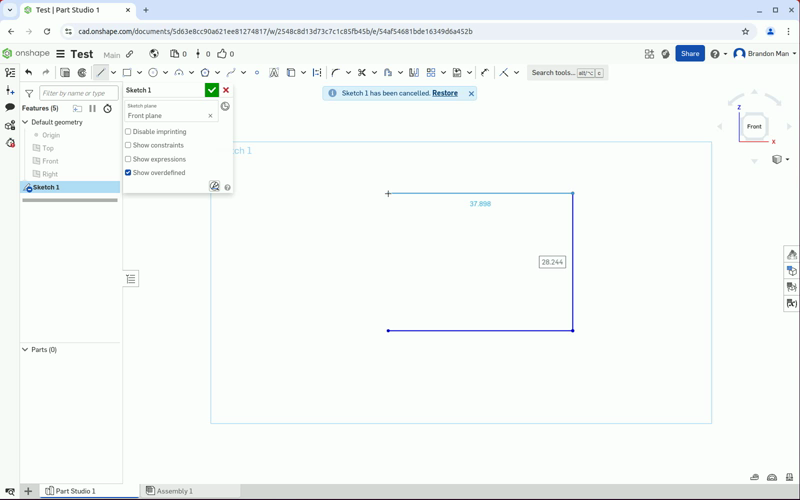
key_up(shift)
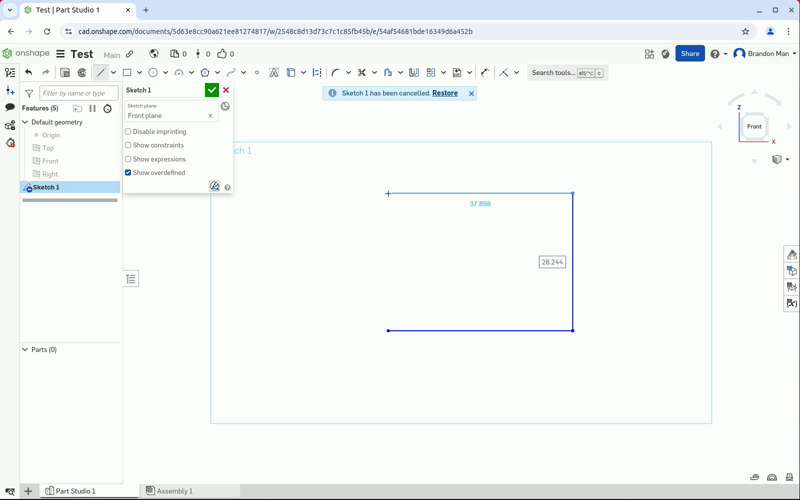
key_down(shift)
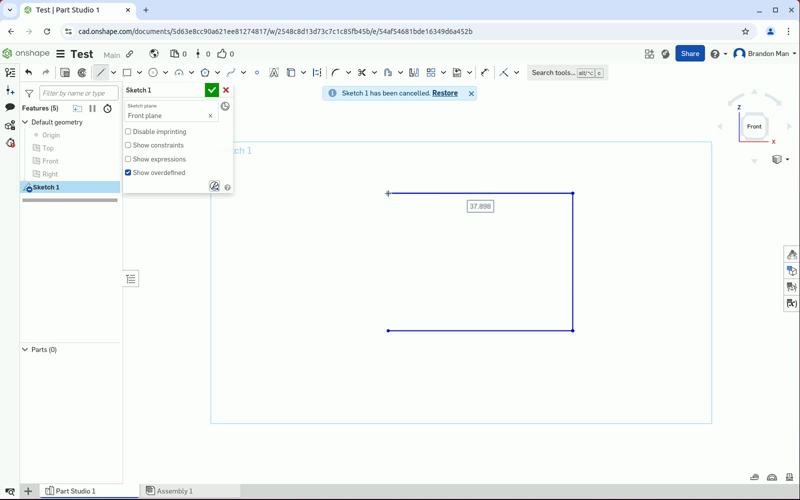
mouse_move(388, 330)
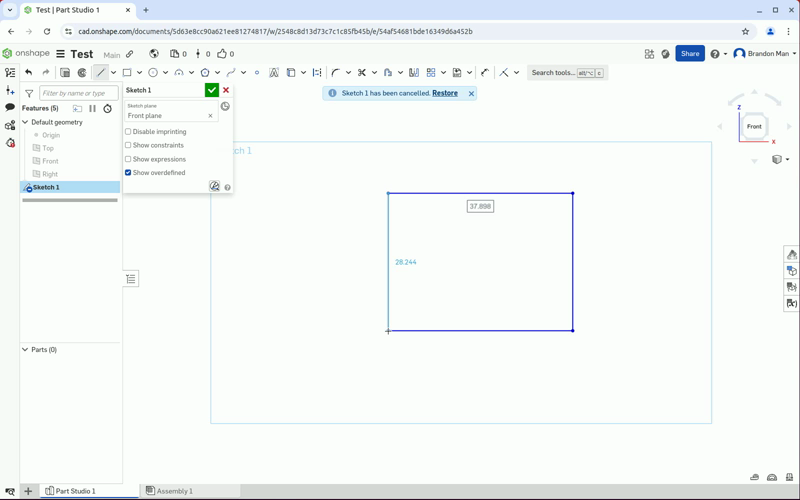
key_up(shift)
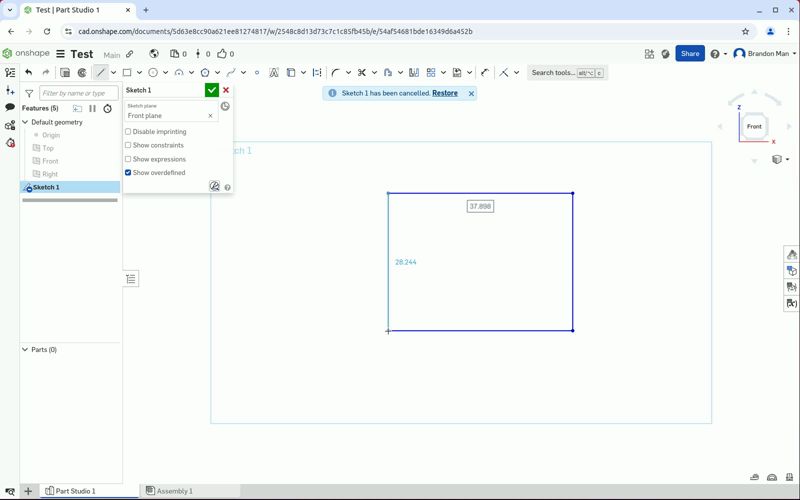
click(388, 330)
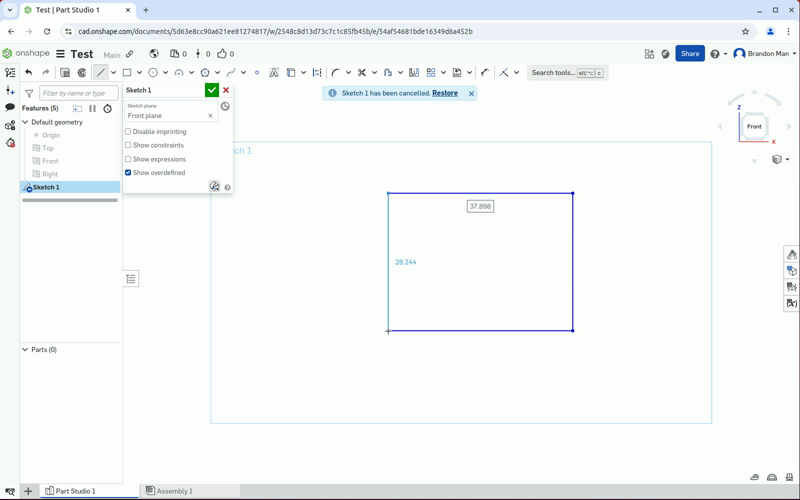
key(esc)
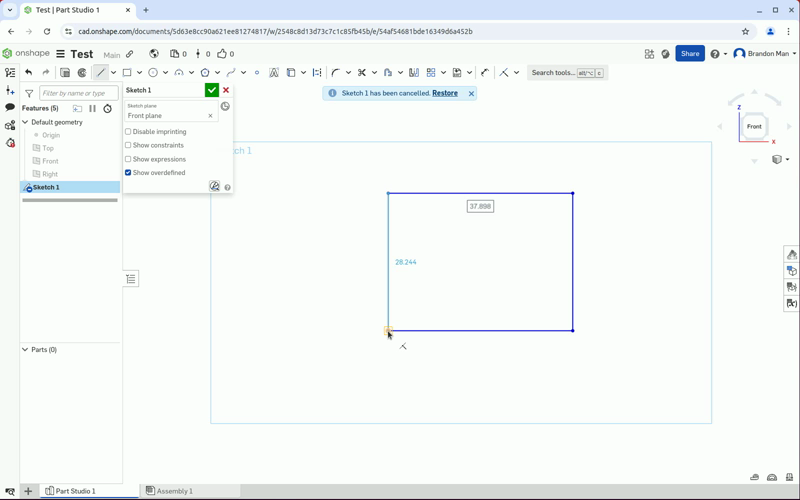
mouse_move(437, 281)
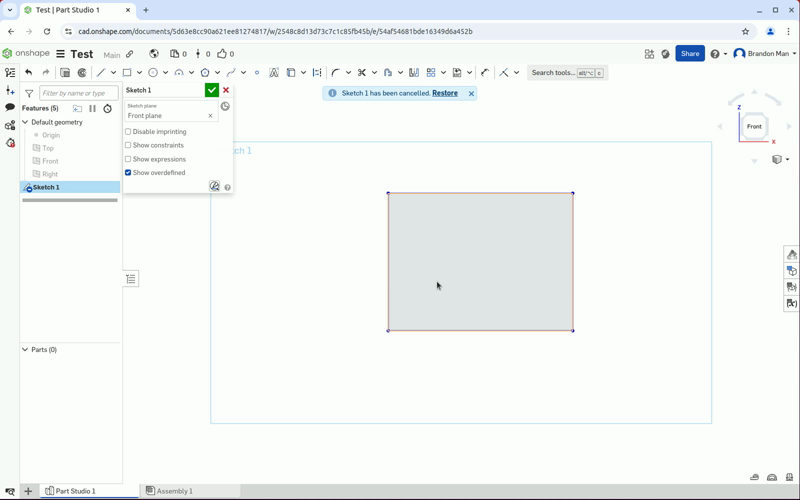
click(437, 281)
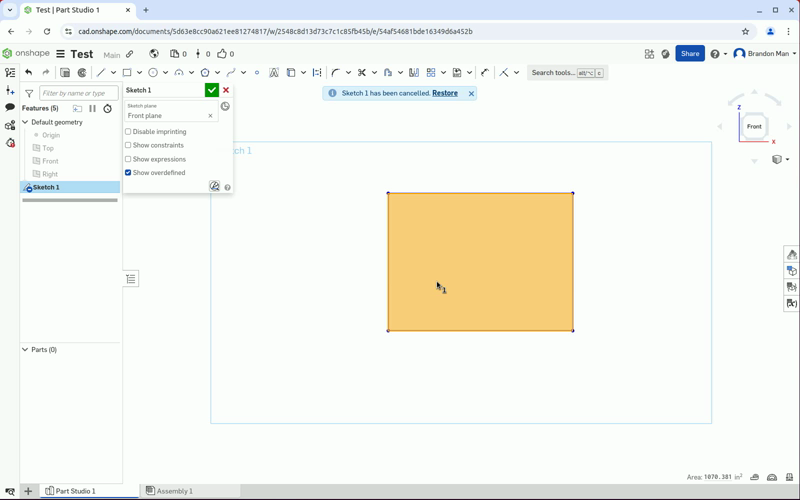
mouse_move(73, 352)
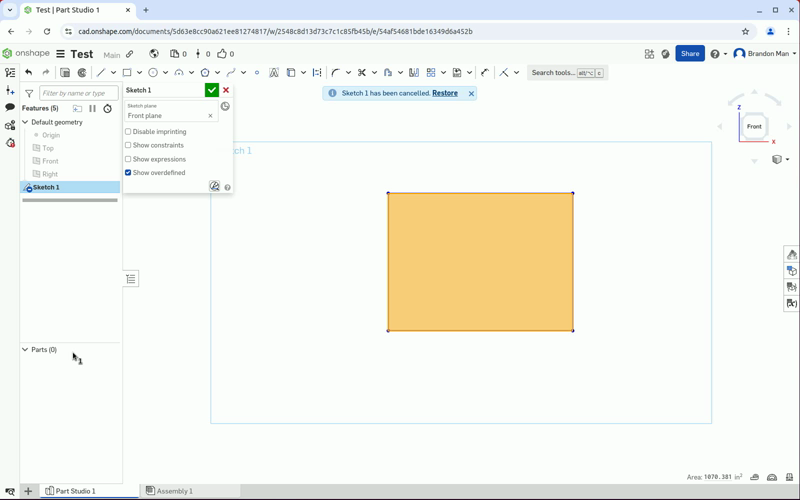
key(shift+y)
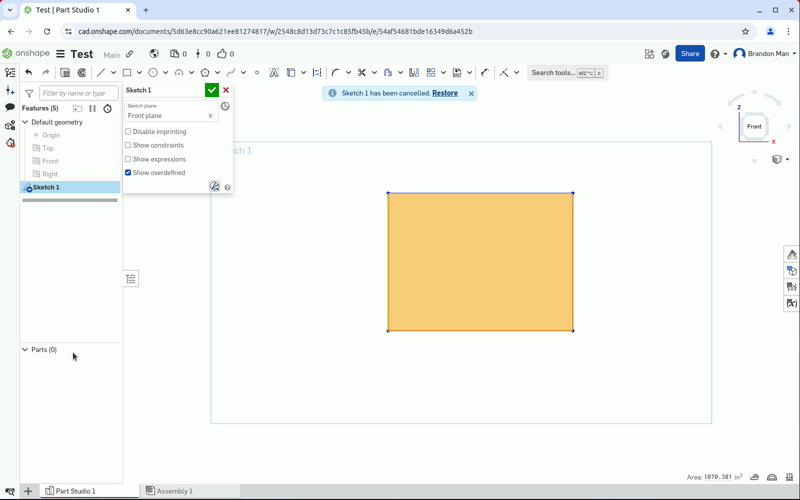
key(shift+e)
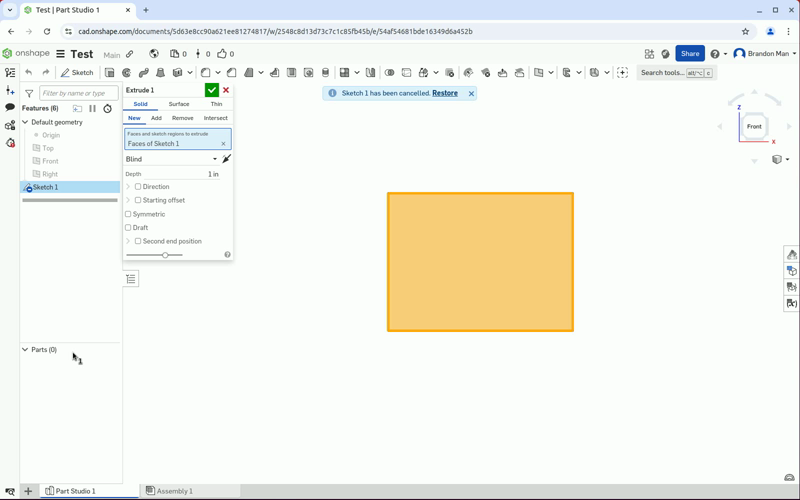
mouse_move(143, 106)
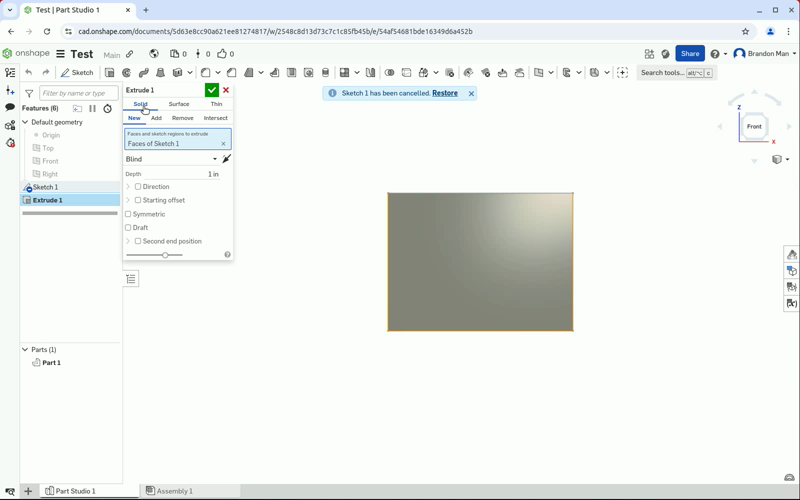
click(143, 106)
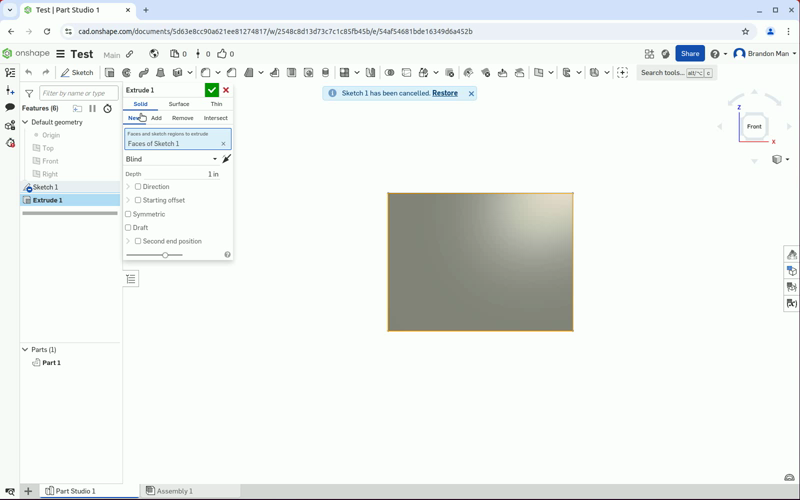
mouse_move(137, 120)
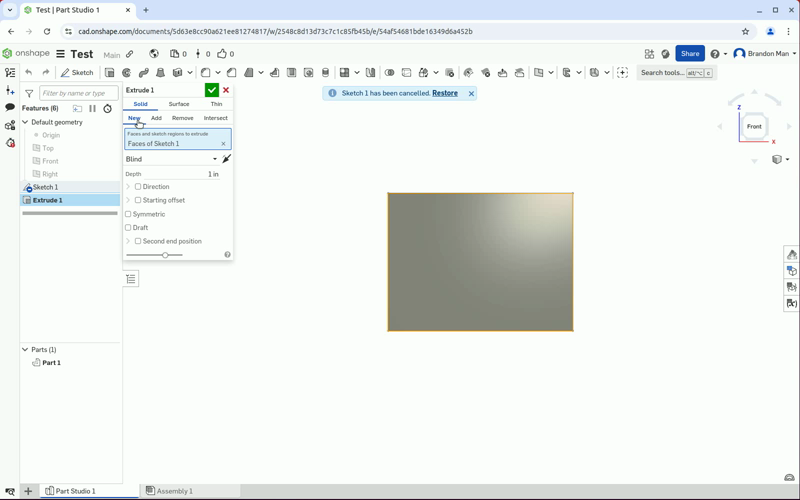
click(137, 120)
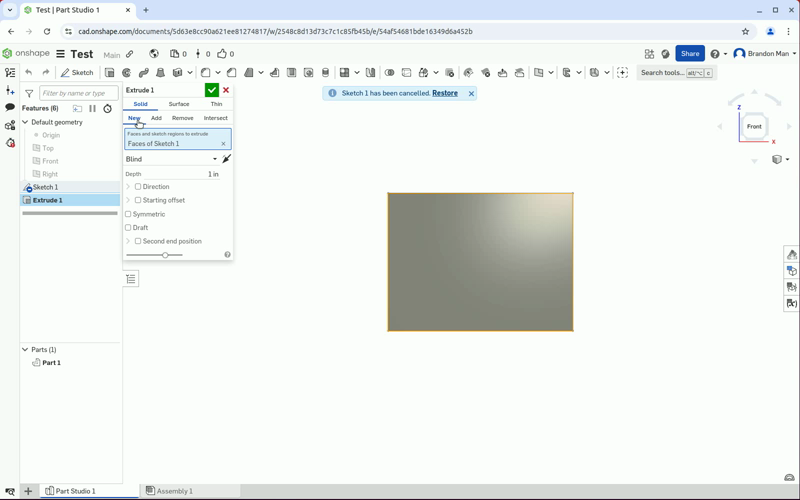
key(tab, 4)
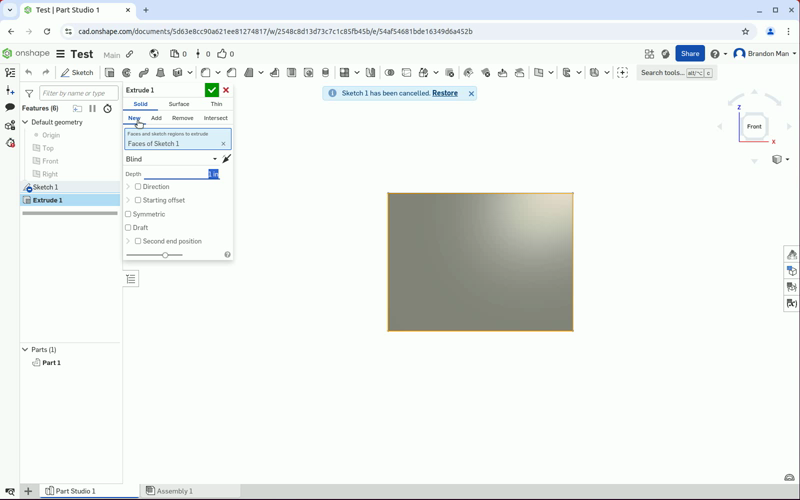
text(4.814)
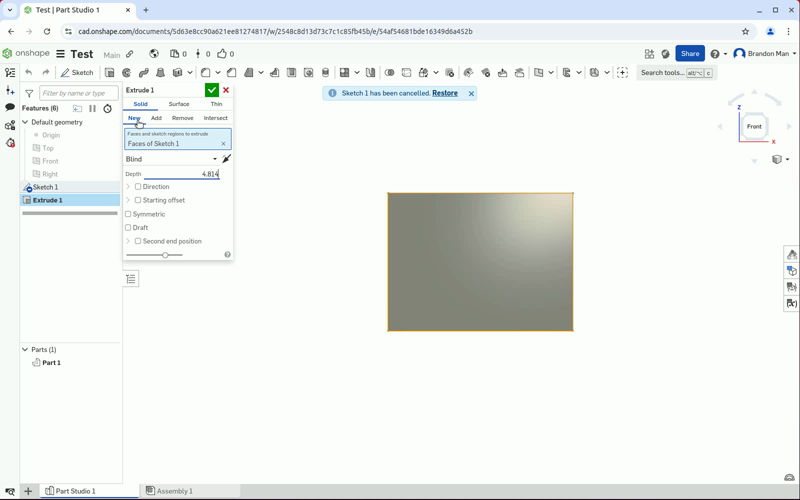
key(enter)
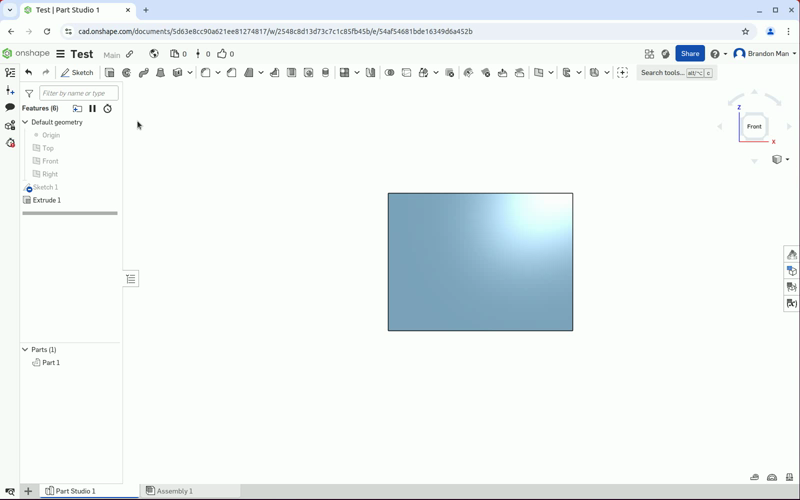
key(shift+h)
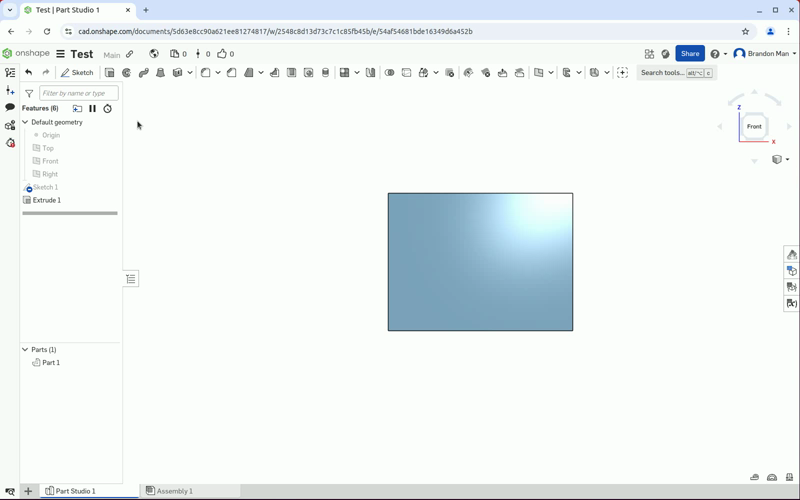
key(shift+h)
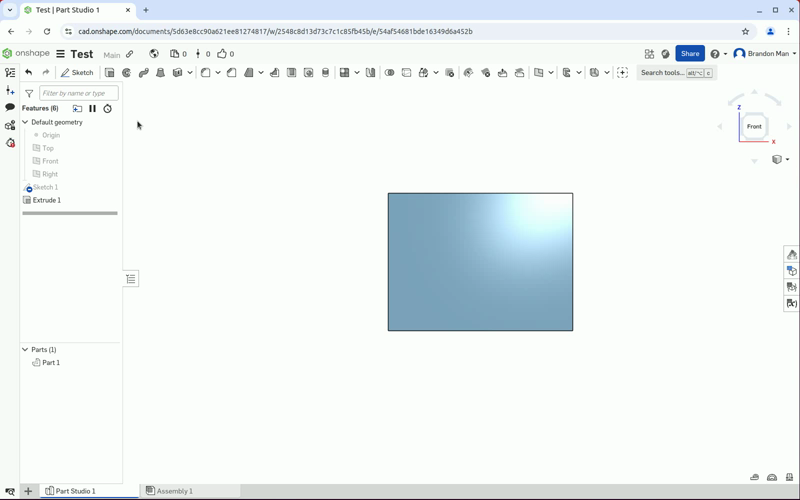
mouse_move(73, 189)
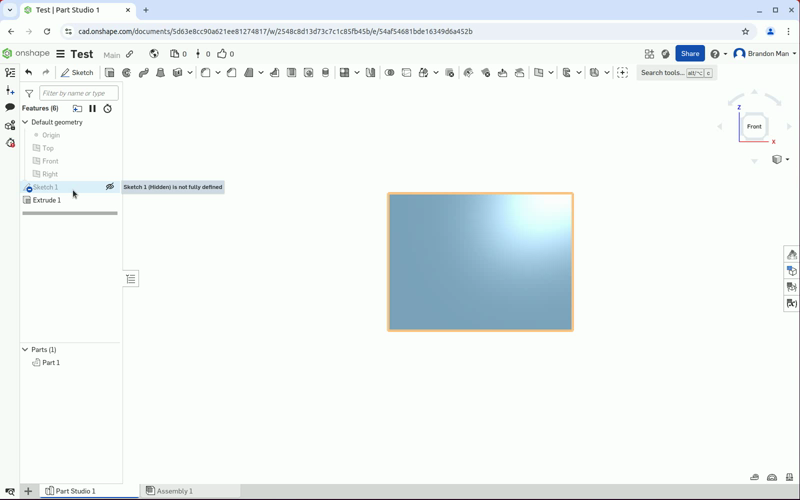
click(73, 189)
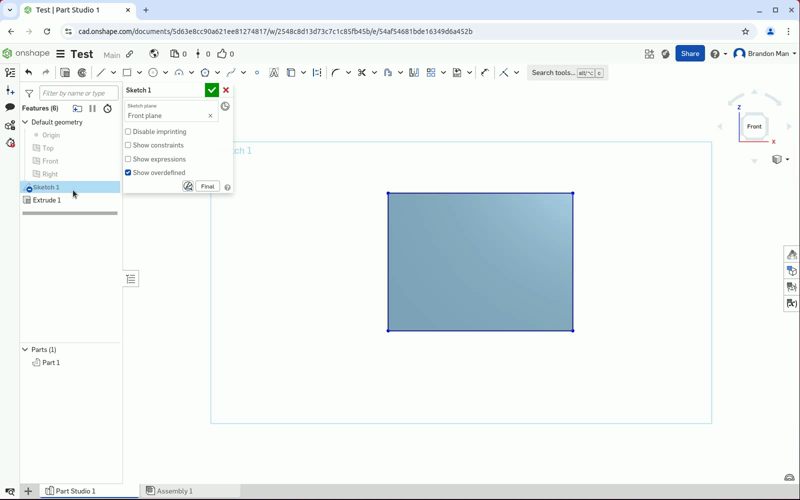
mouse_move(229, 92)
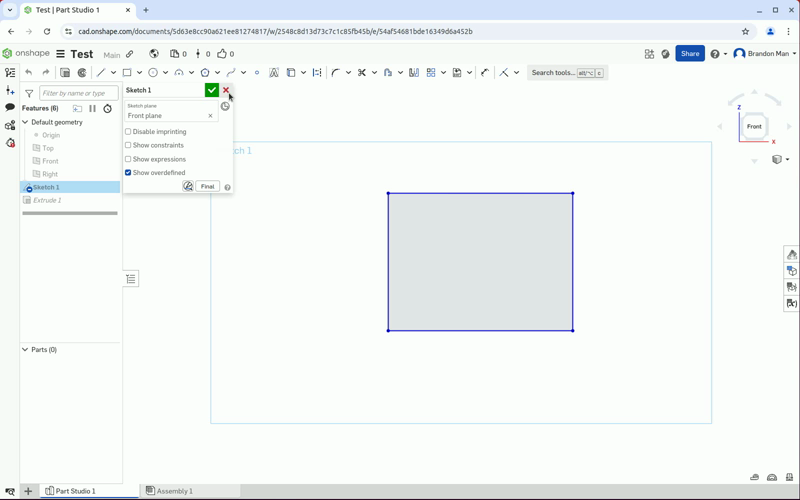
click(229, 92)
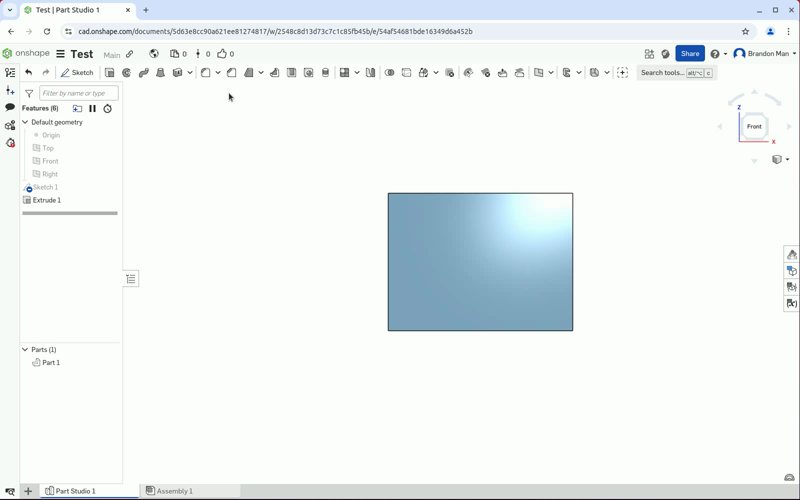
mouse_move(541, 75)
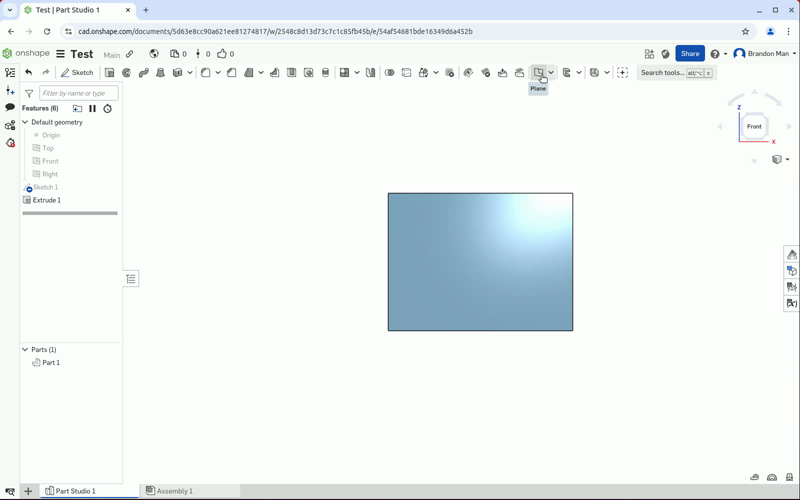
click(541, 75)
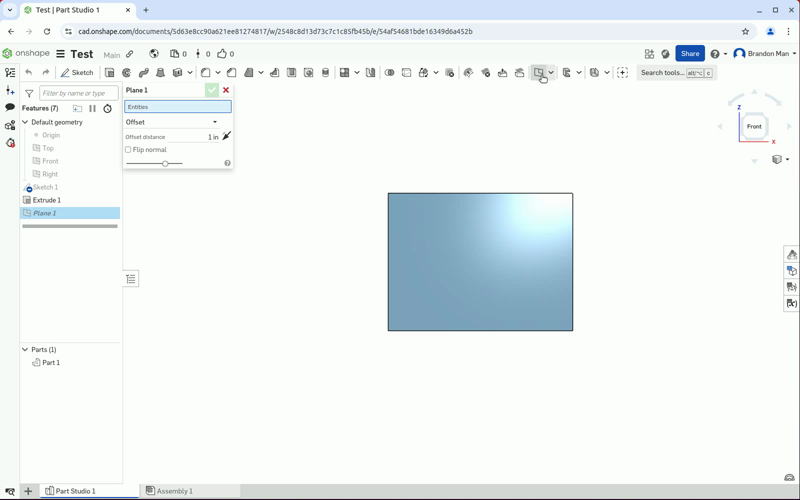
mouse_move(73, 163)
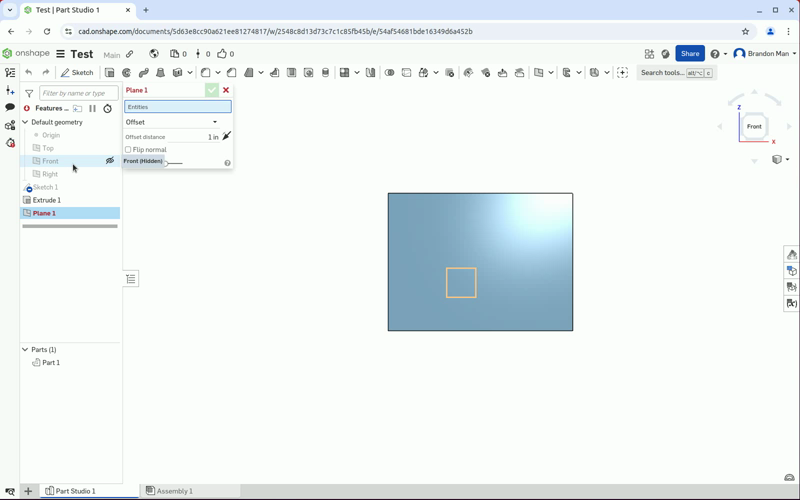
click(73, 163)
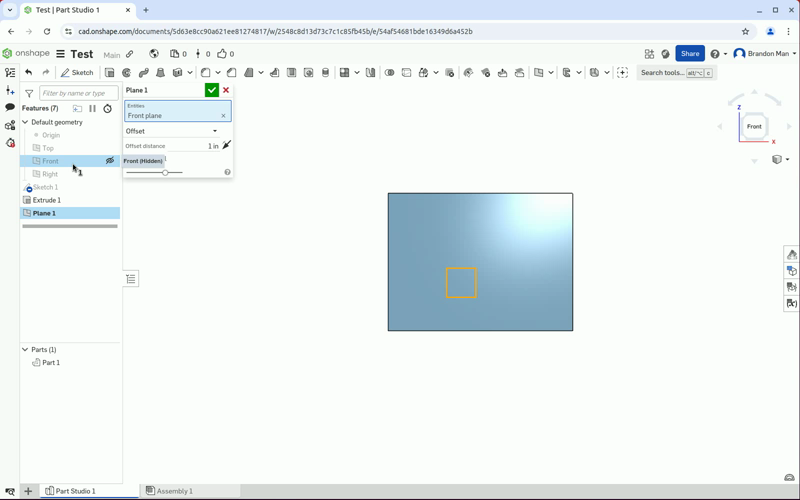
key(tab, 2)
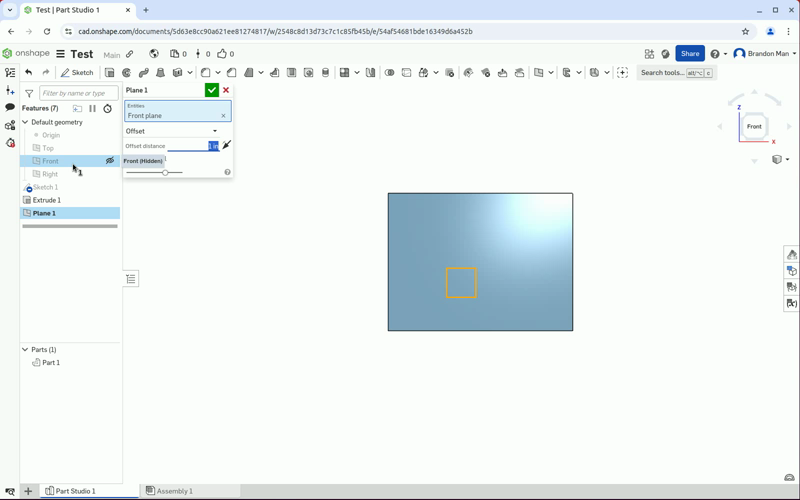
text(4.807)
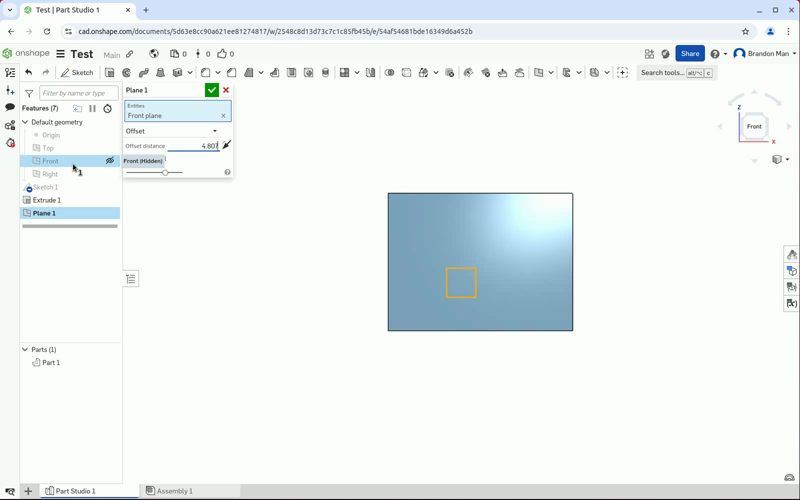
key(enter, 2)
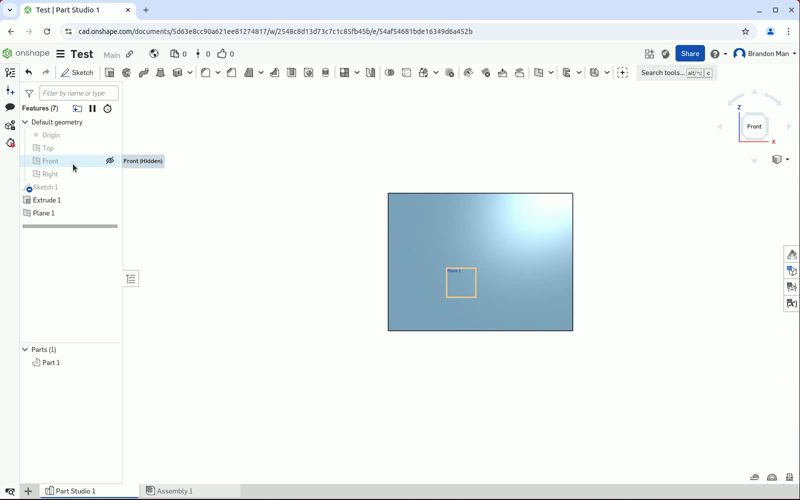
key(shift+s)
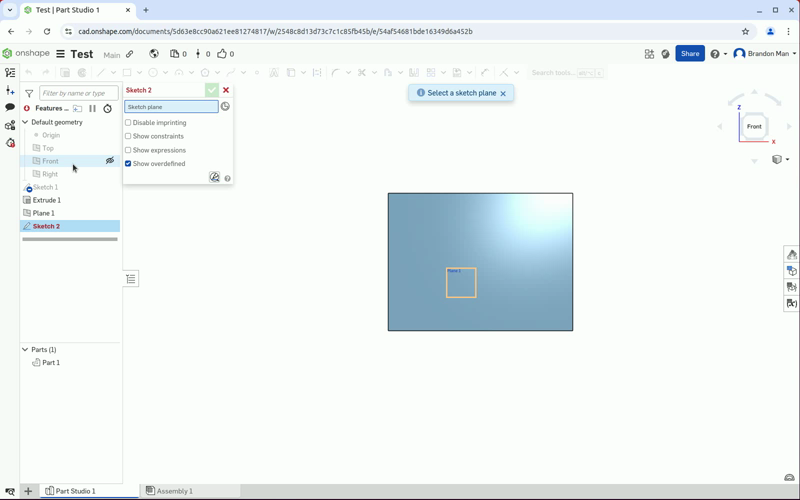
mouse_move(73, 215)
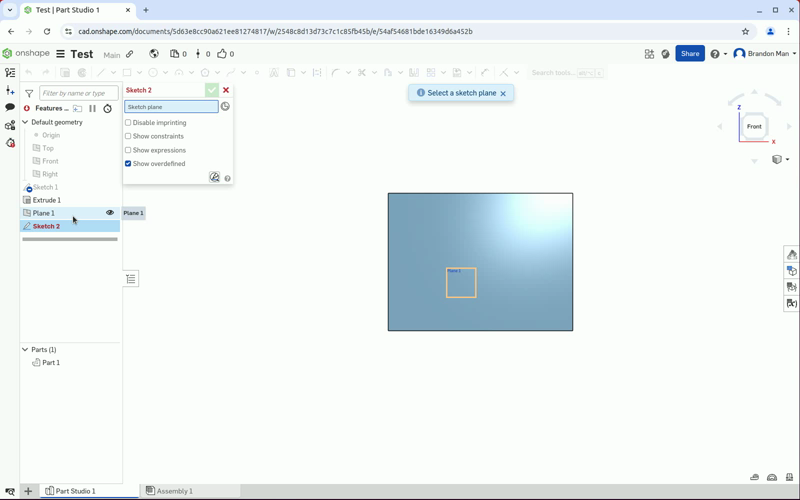
click(73, 215)
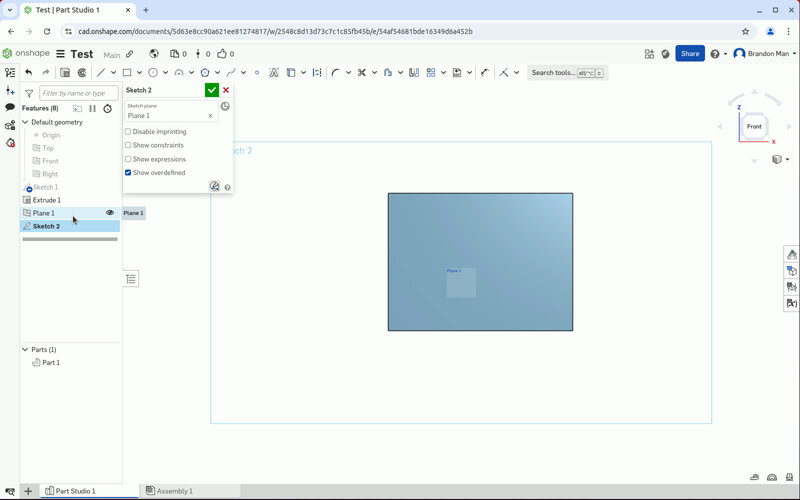
mouse_move(73, 352)
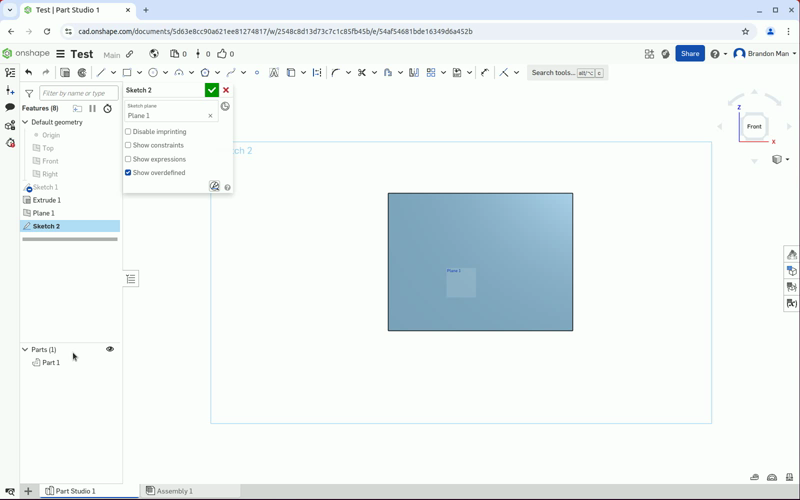
key(y)
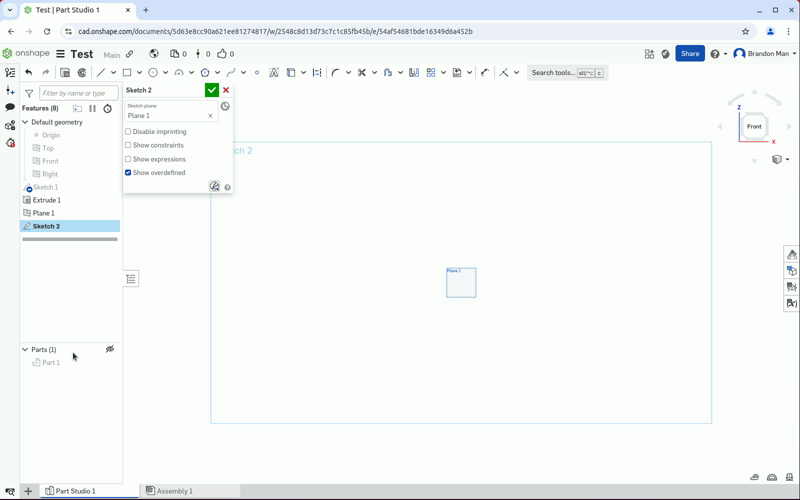
key(l)
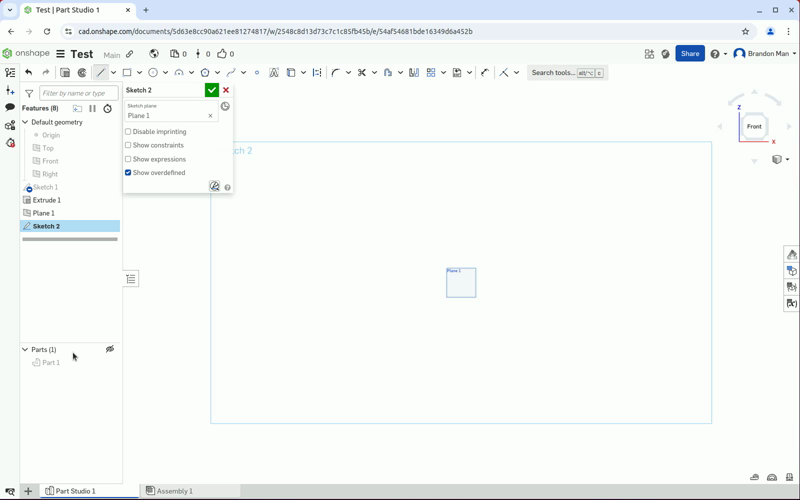
key_down(shift)
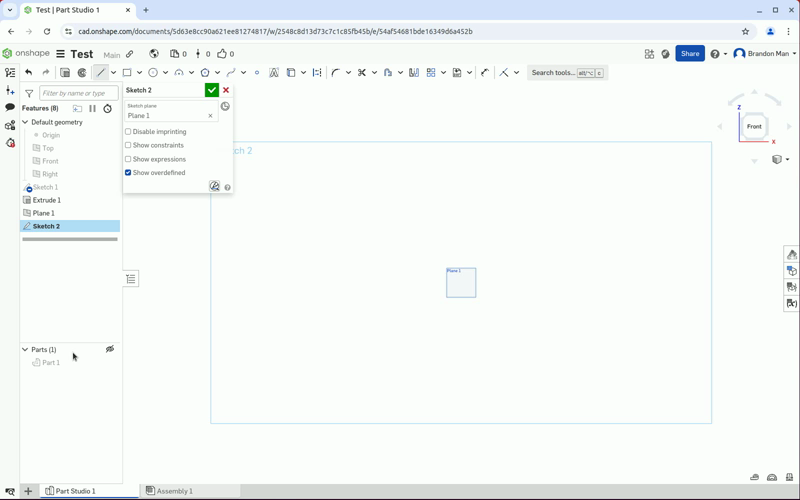
mouse_move(388, 330)
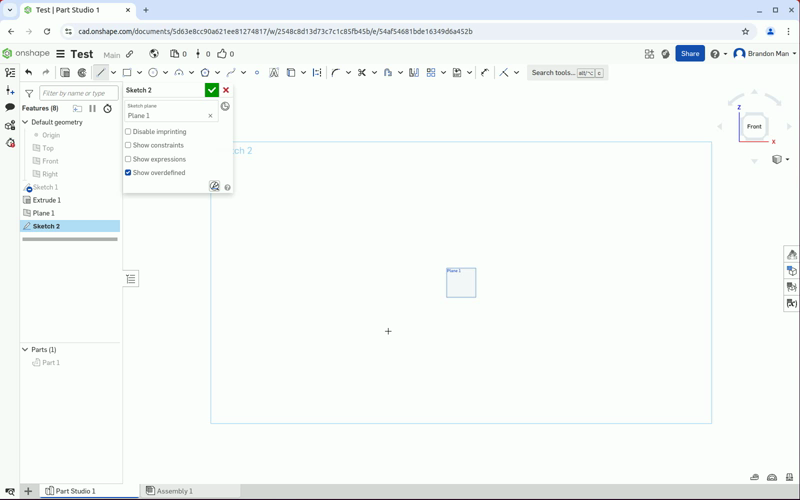
click(388, 330)
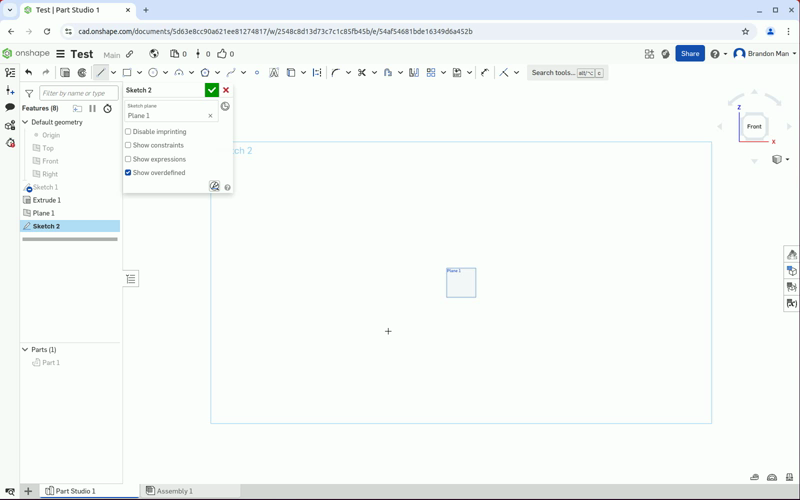
key_up(shift)
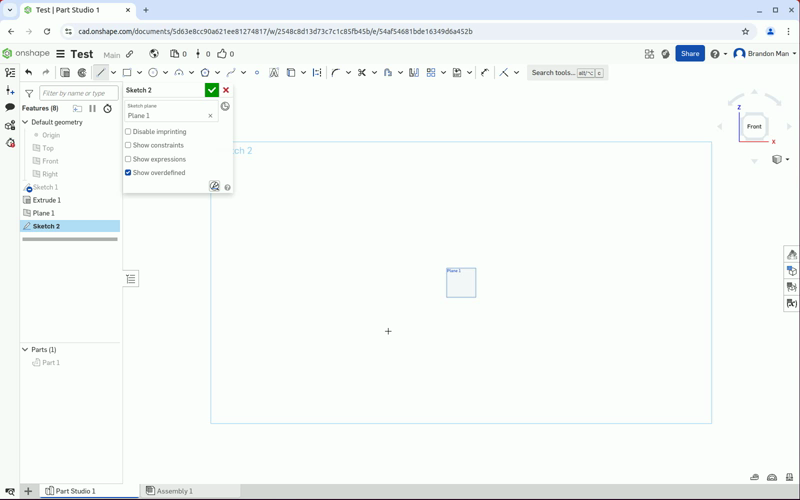
key_down(shift)
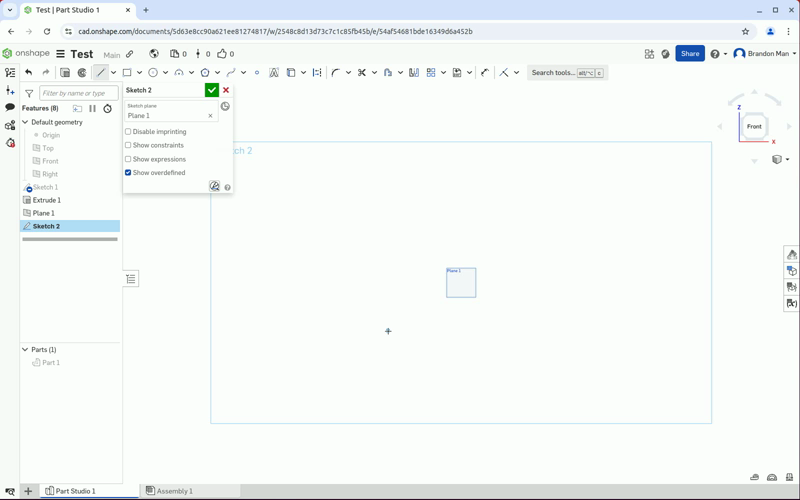
mouse_move(572, 330)
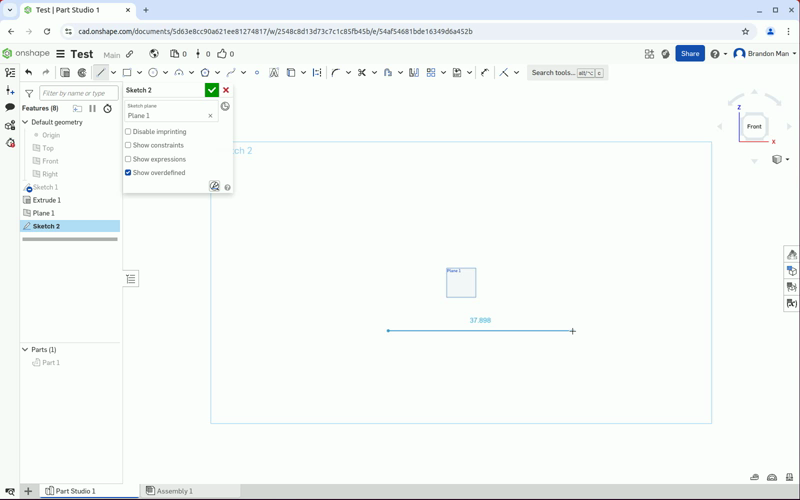
click(572, 330)
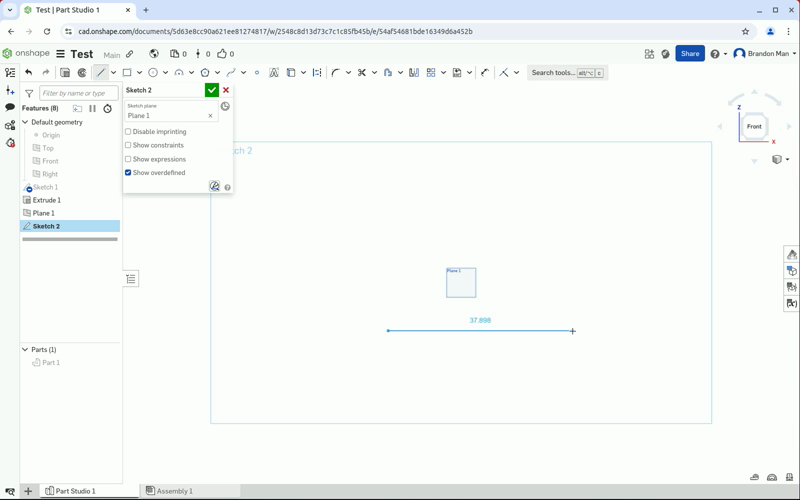
key_up(shift)
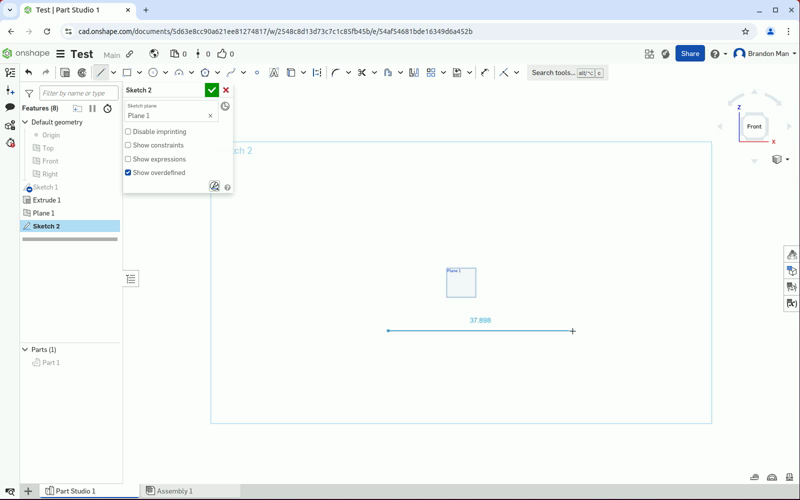
key_down(shift)
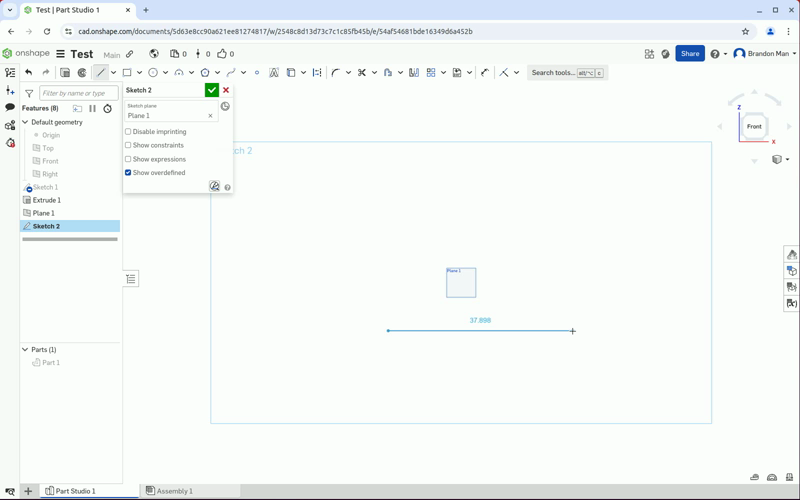
mouse_move(572, 193)
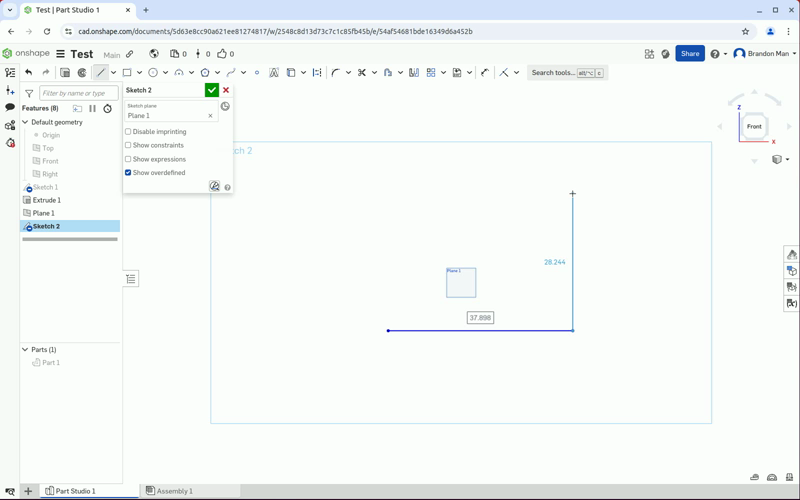
click(572, 193)
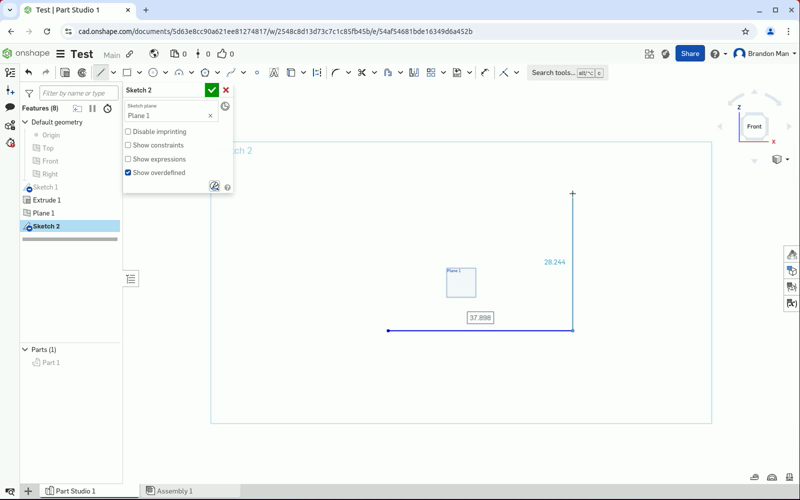
key_up(shift)
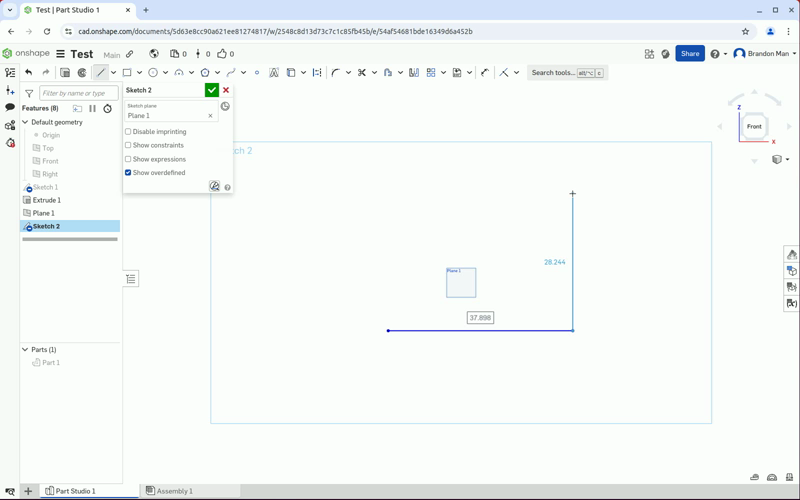
key_down(shift)
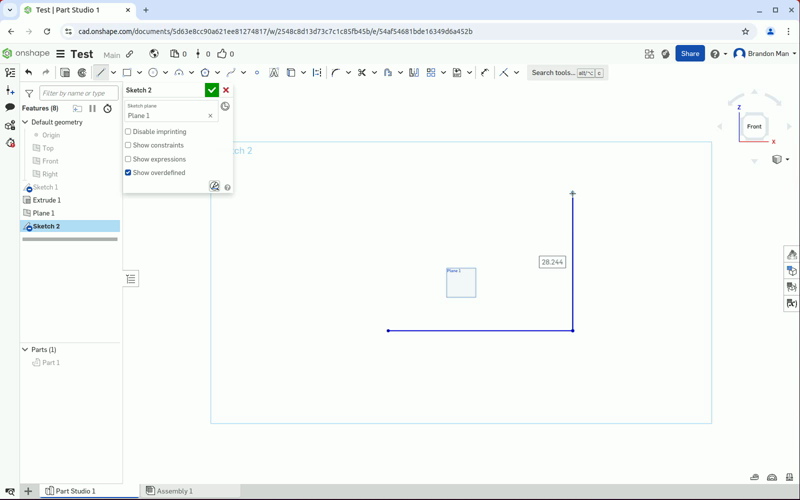
mouse_move(589, 193)
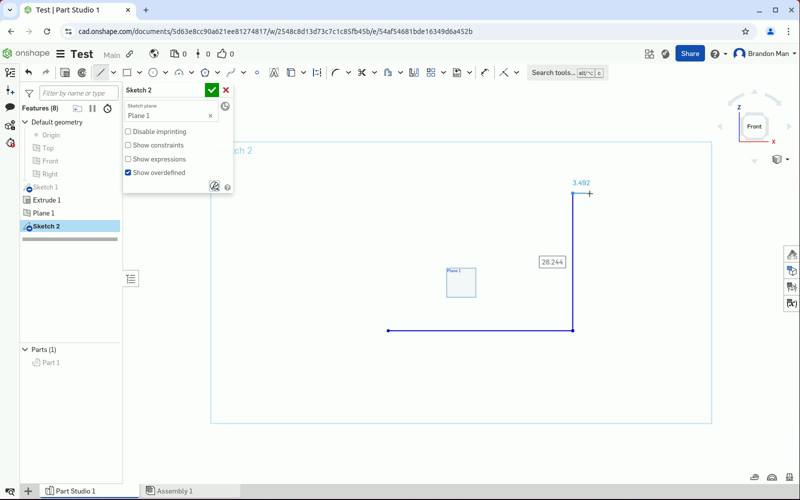
mouse_move(525, 193)
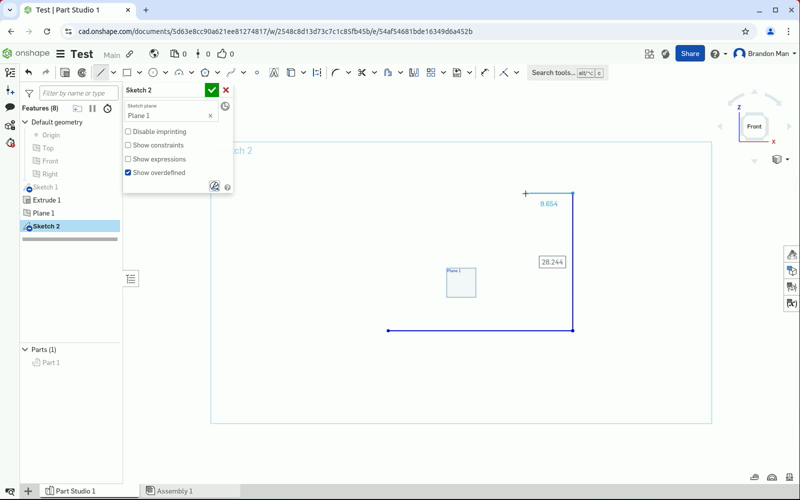
click(525, 193)
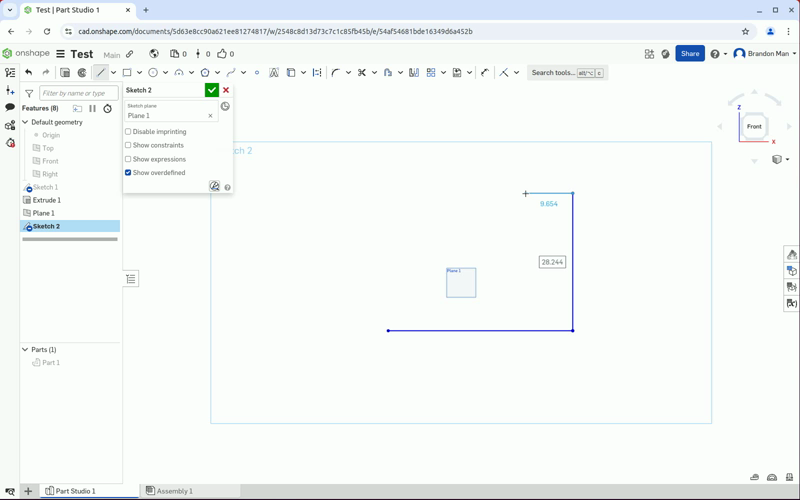
key_up(shift)
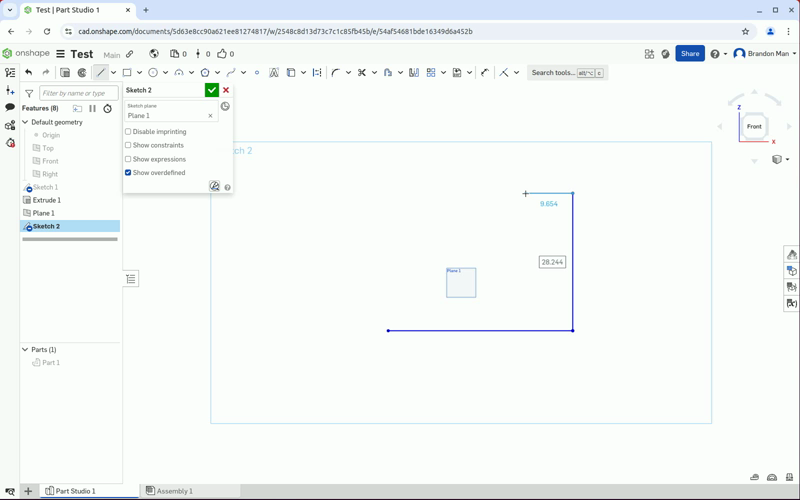
key_down(shift)
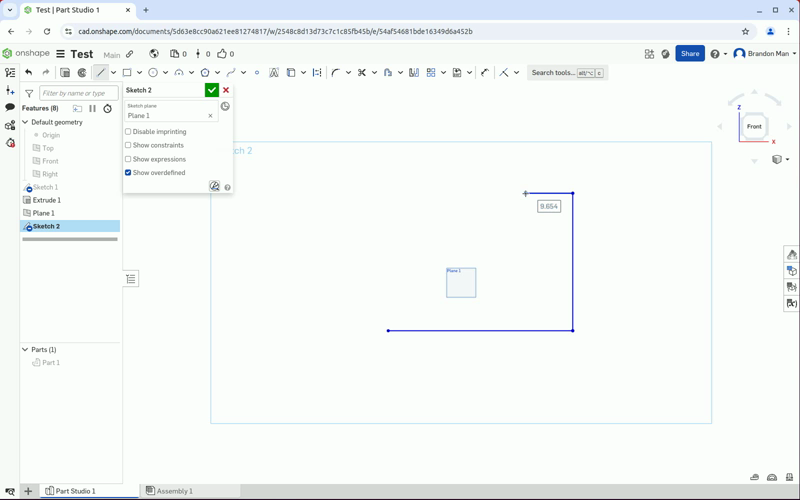
mouse_move(555, 193)
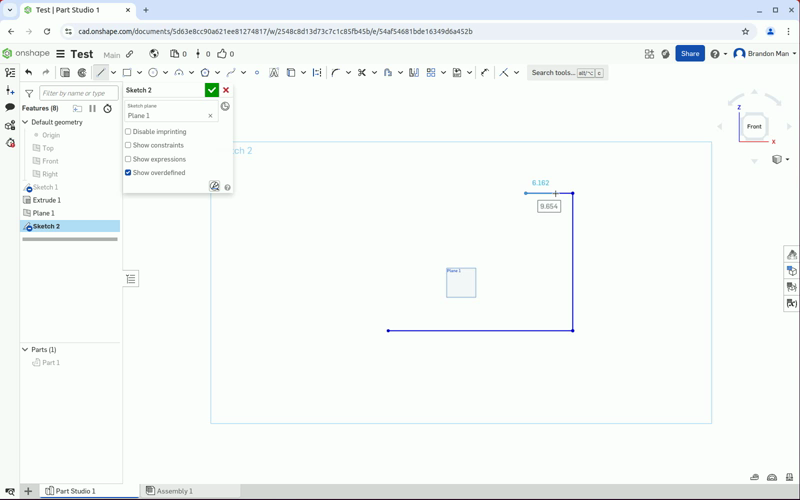
mouse_move(525, 253)
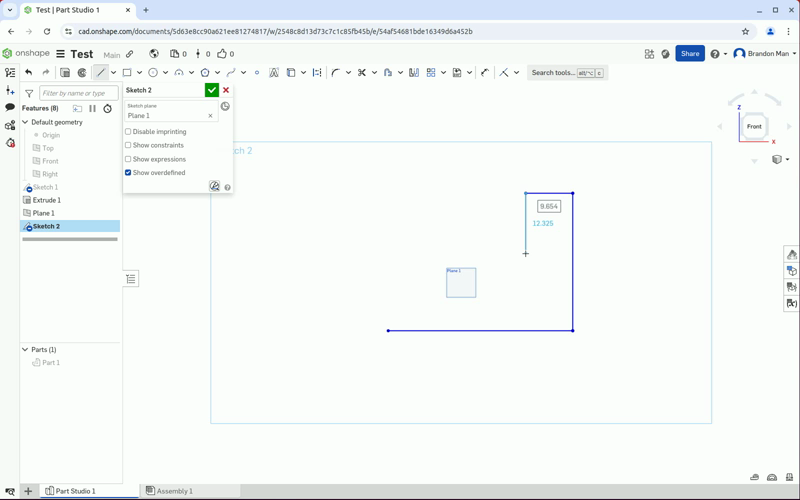
click(525, 253)
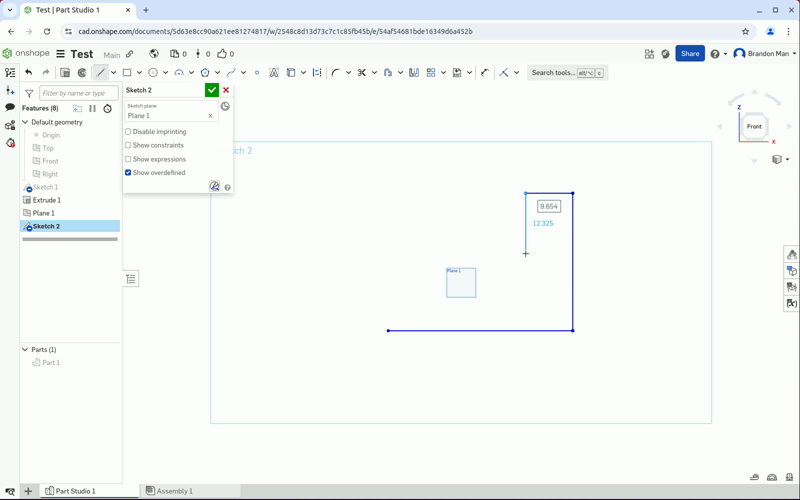
key_up(shift)
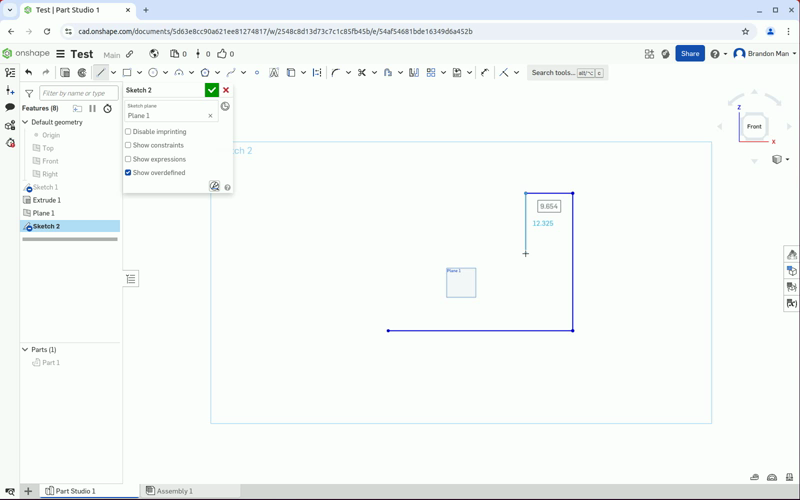
key_down(shift)
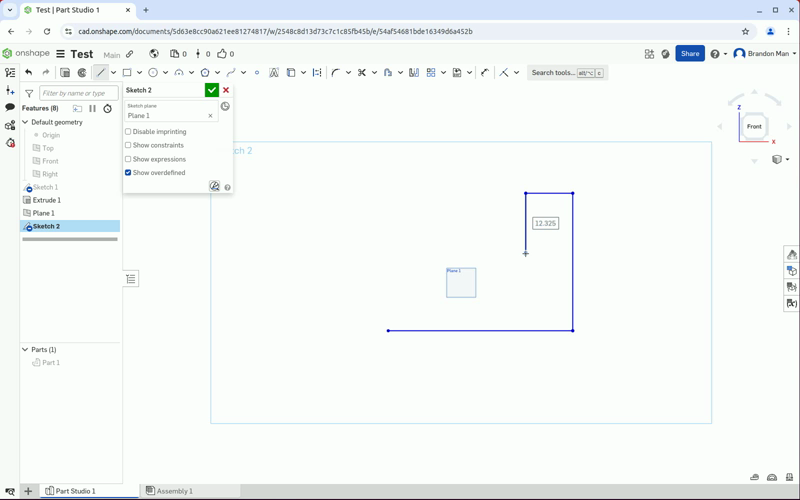
mouse_move(434, 253)
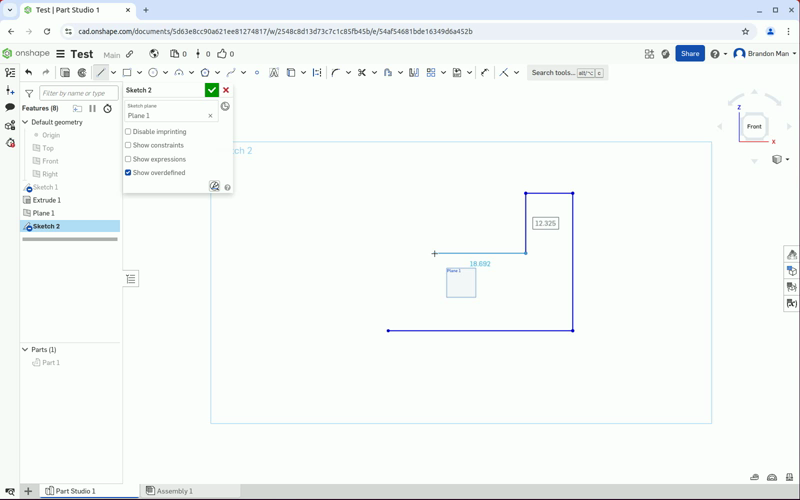
click(434, 253)
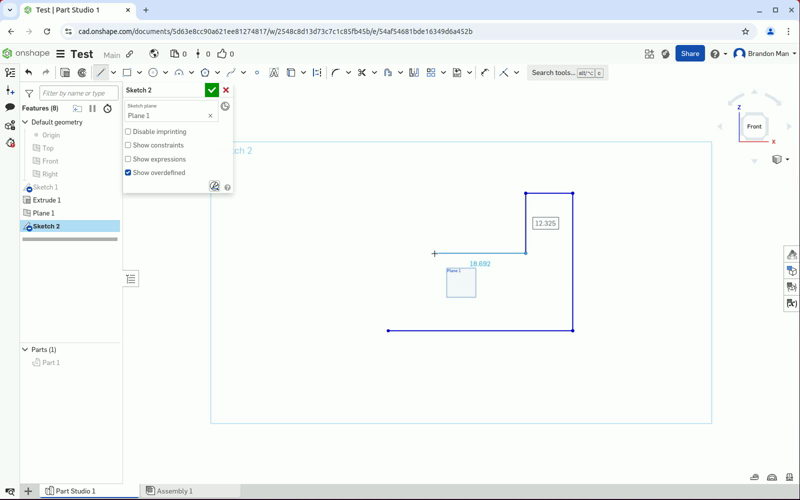
key_up(shift)
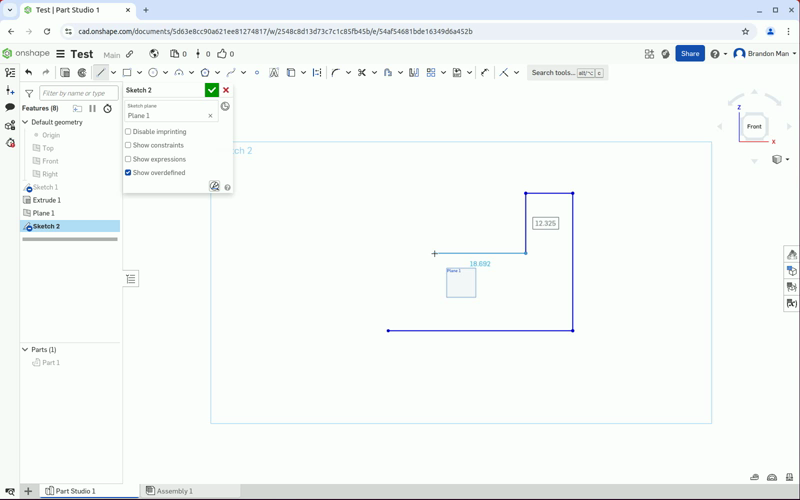
key_down(shift)
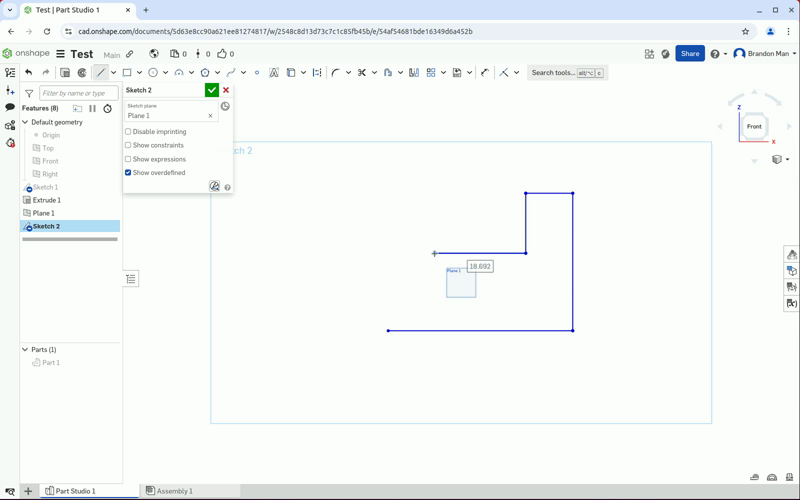
mouse_move(464, 253)
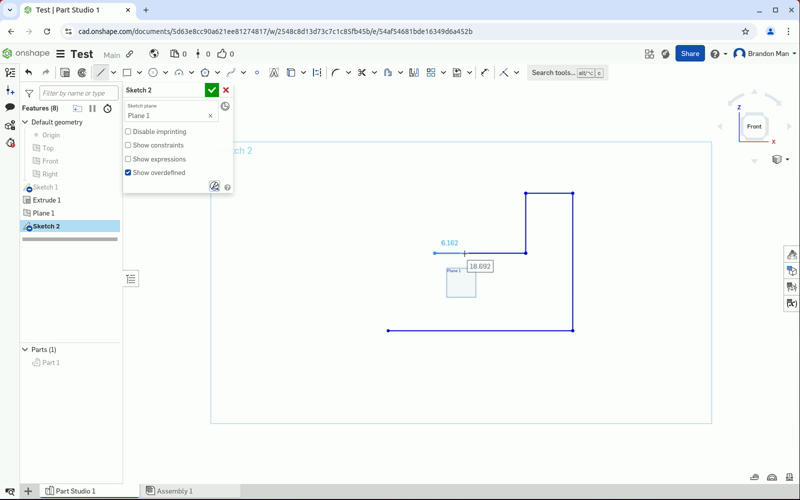
mouse_move(434, 193)
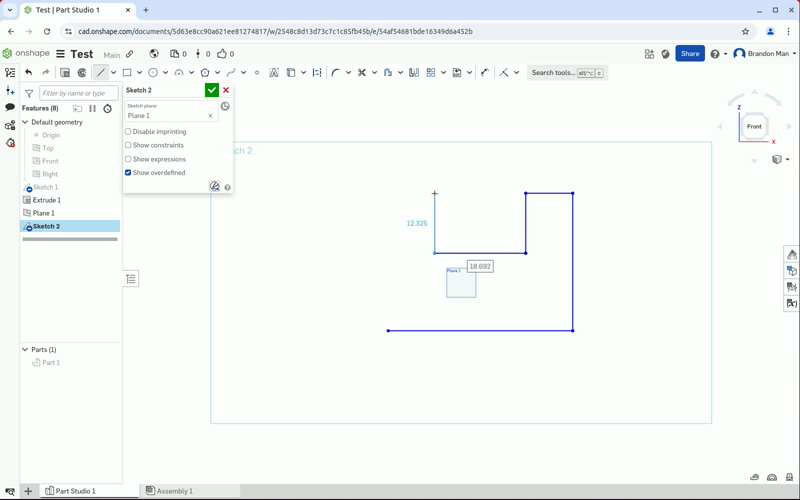
click(434, 193)
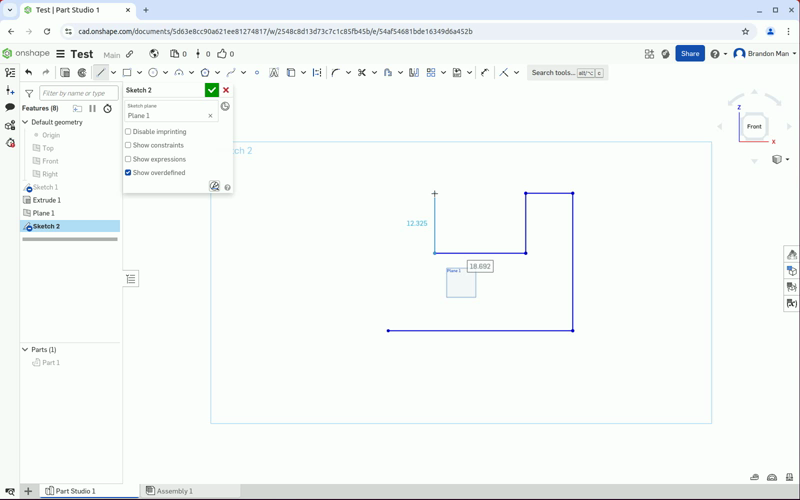
key_up(shift)
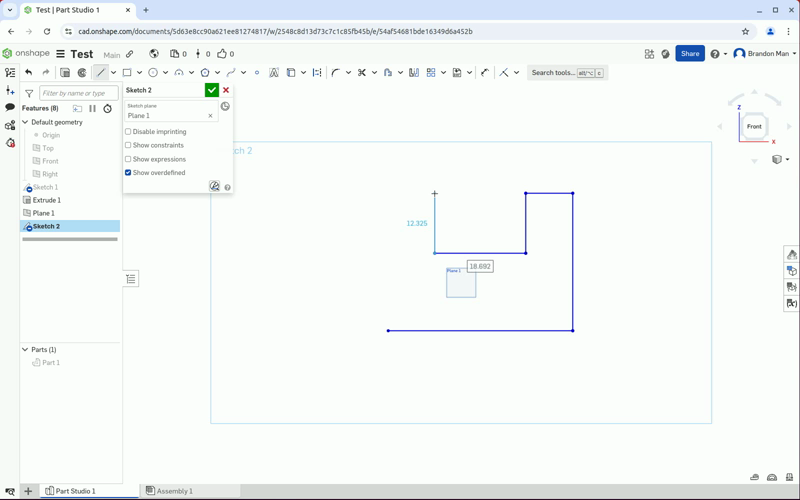
key_down(shift)
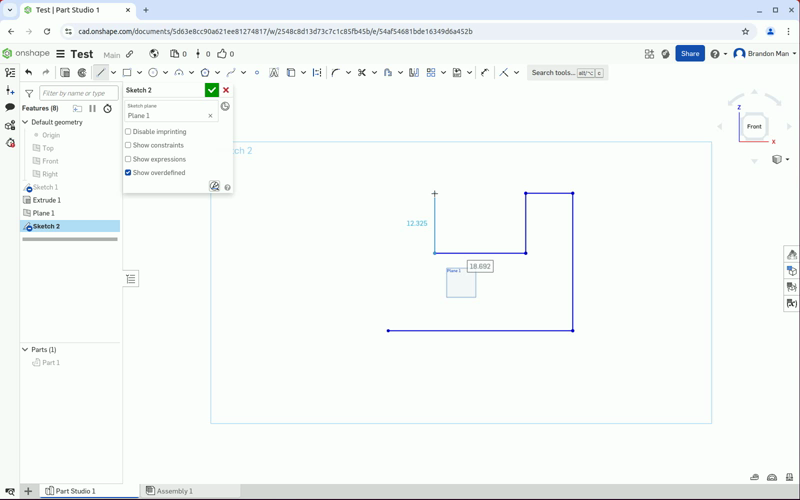
mouse_move(464, 193)
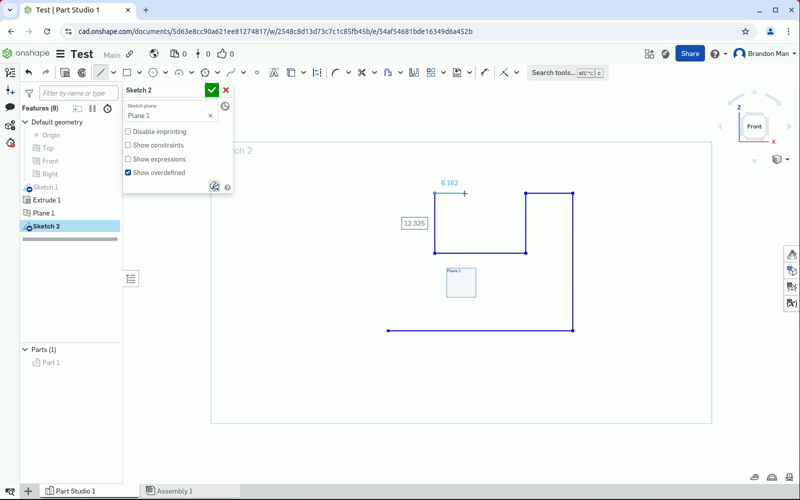
mouse_move(388, 193)
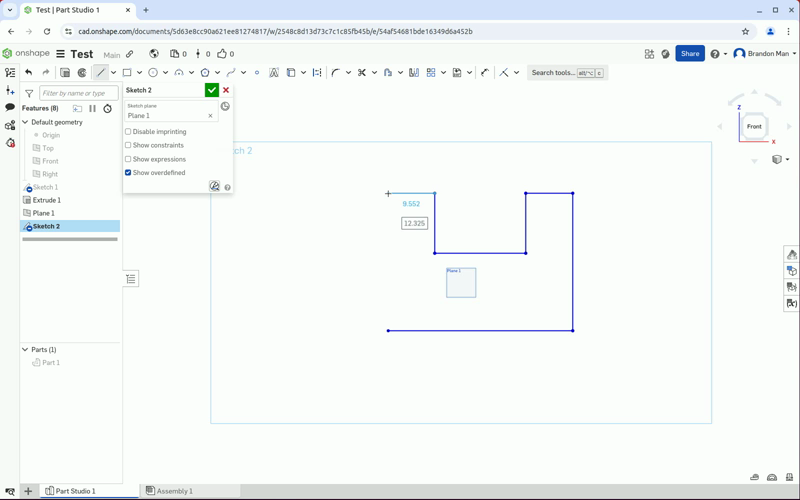
click(388, 193)
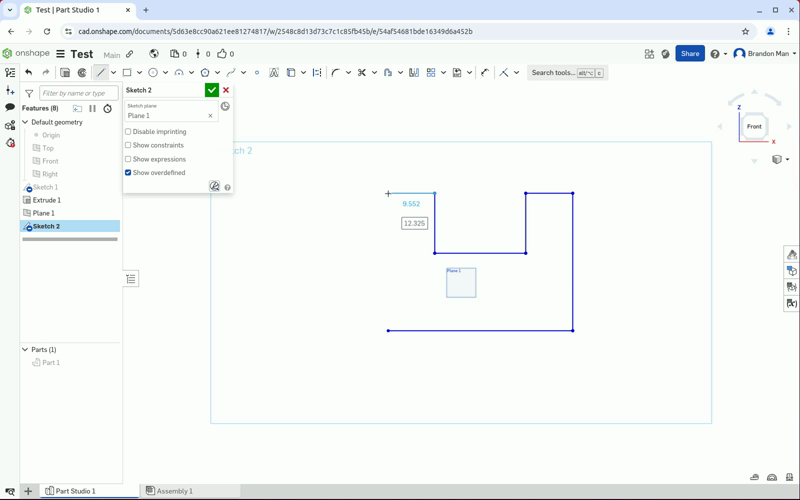
key_up(shift)
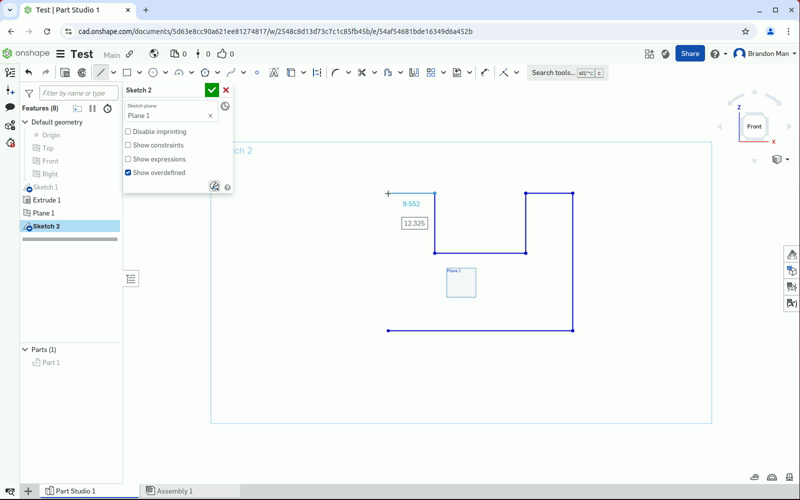
key_down(shift)
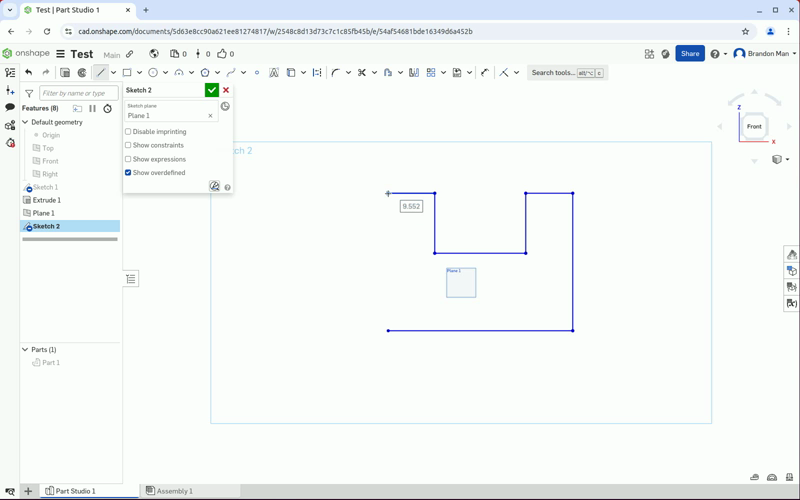
mouse_move(388, 330)
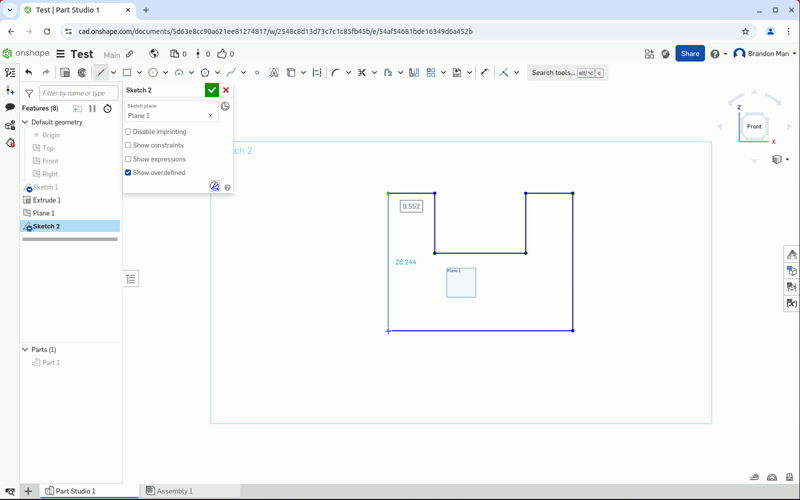
key_up(shift)
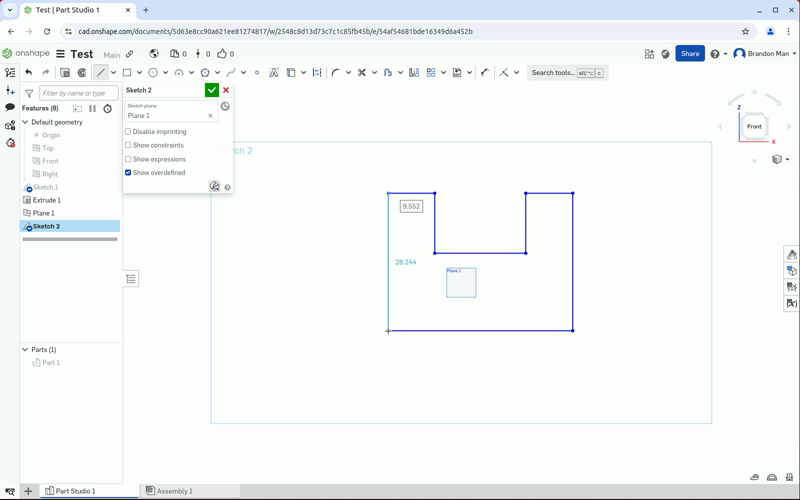
click(388, 330)
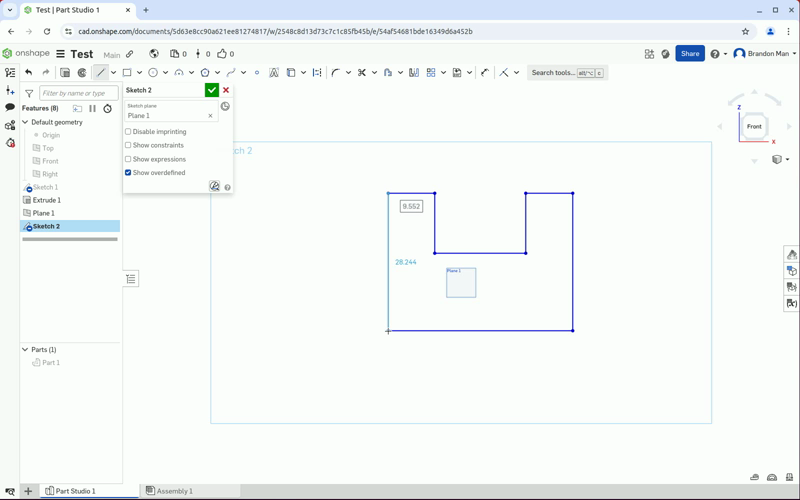
key(esc)
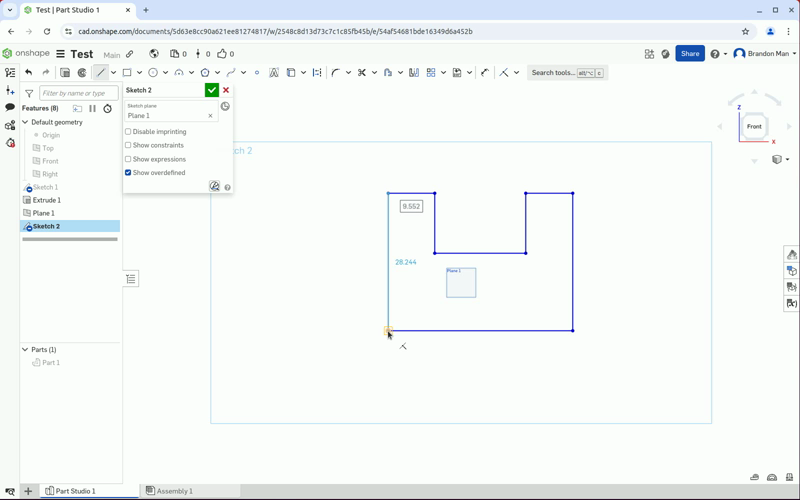
mouse_move(500, 317)
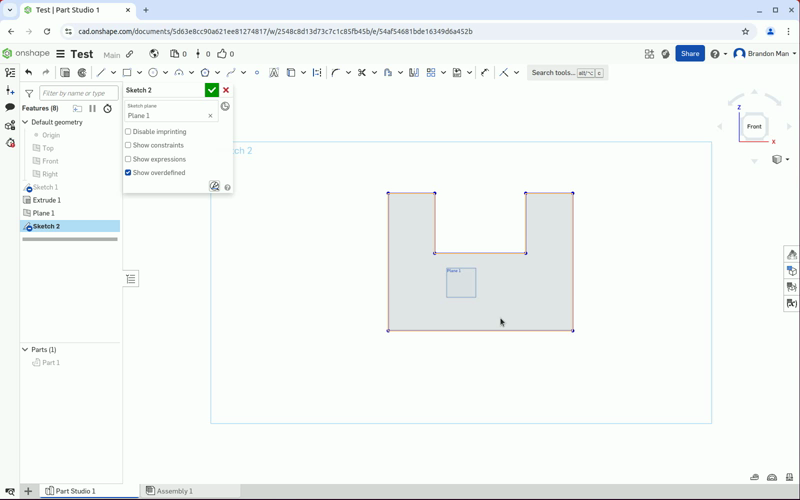
click(500, 317)
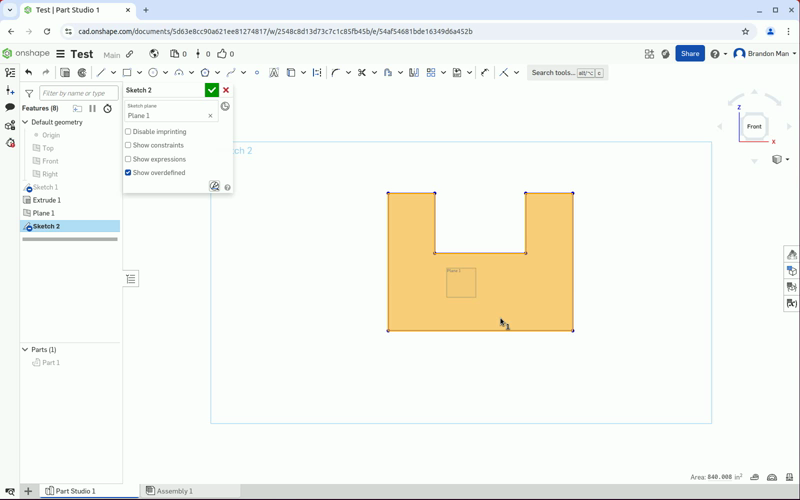
mouse_move(73, 352)
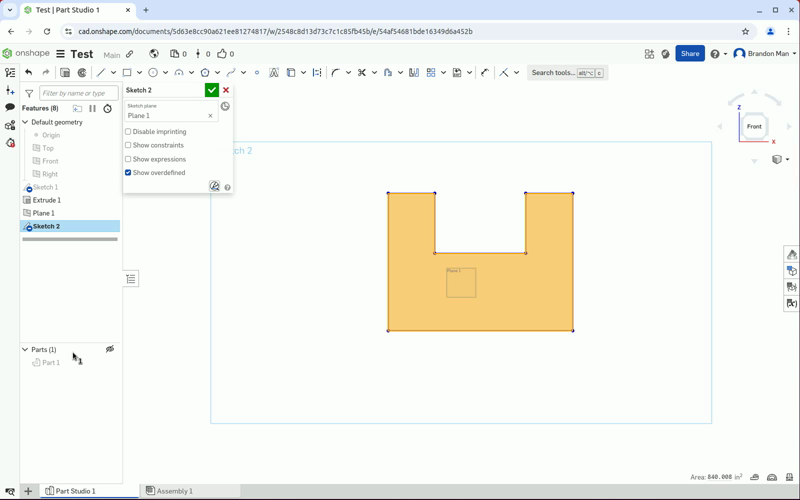
key(shift+y)
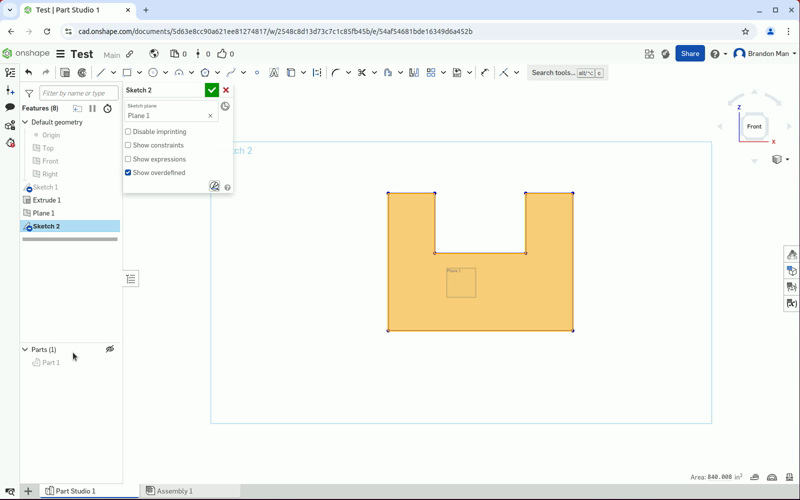
key(shift+e)
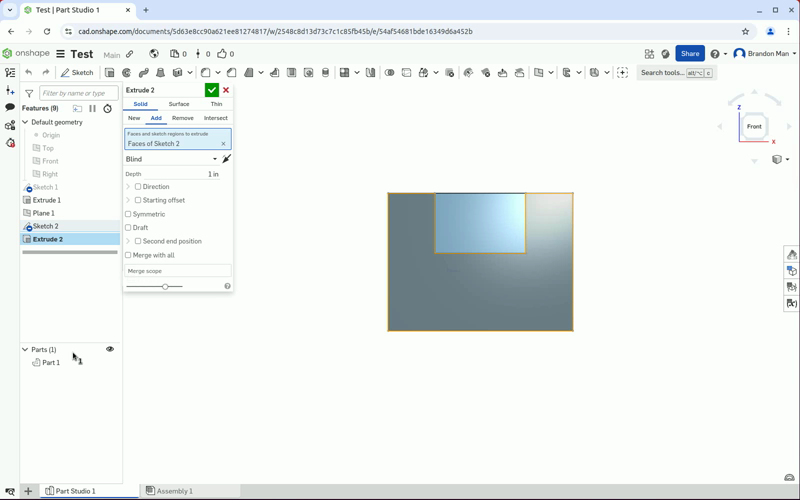
mouse_move(143, 106)
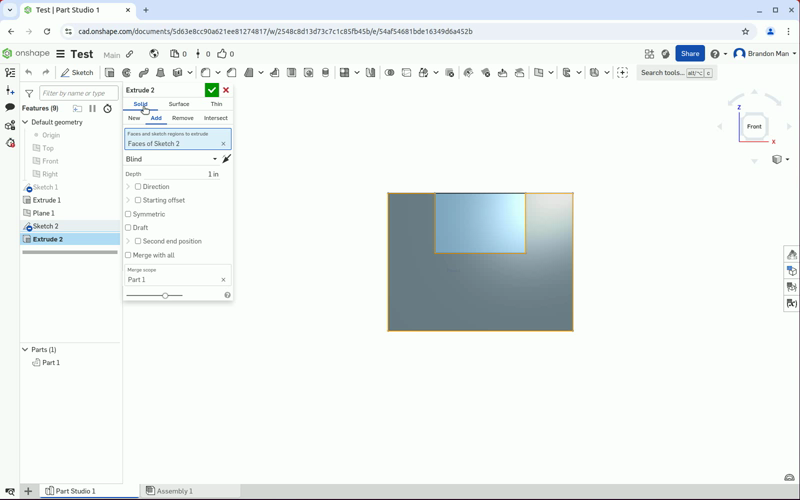
click(143, 106)
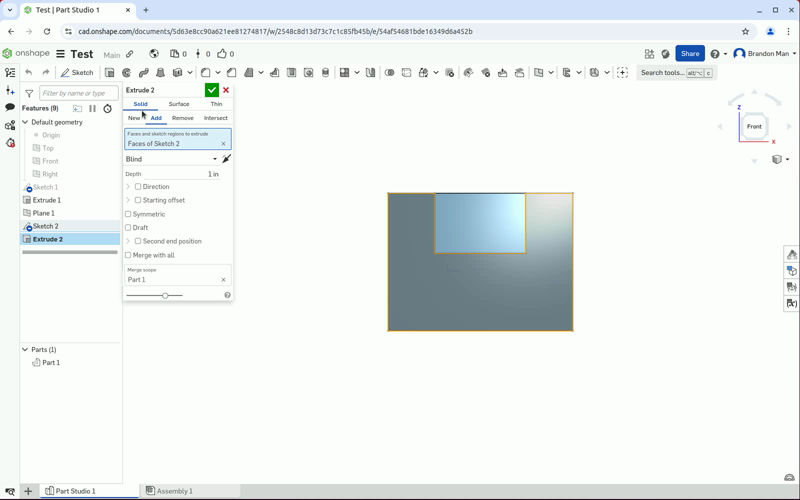
mouse_move(137, 120)
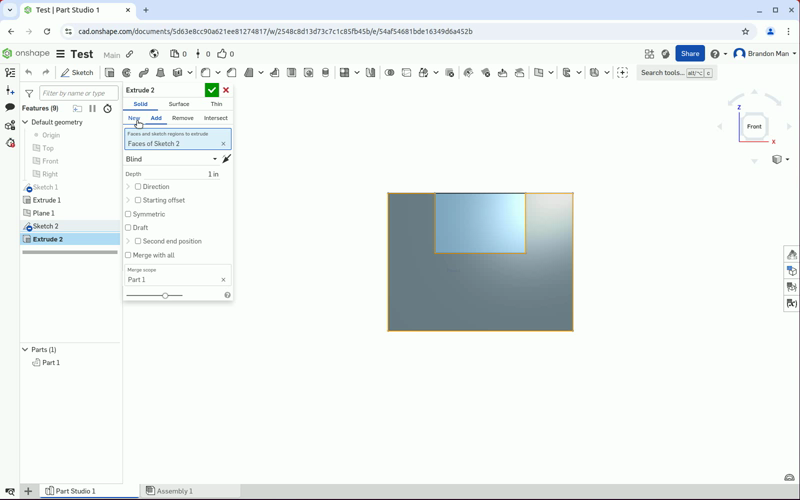
click(137, 120)
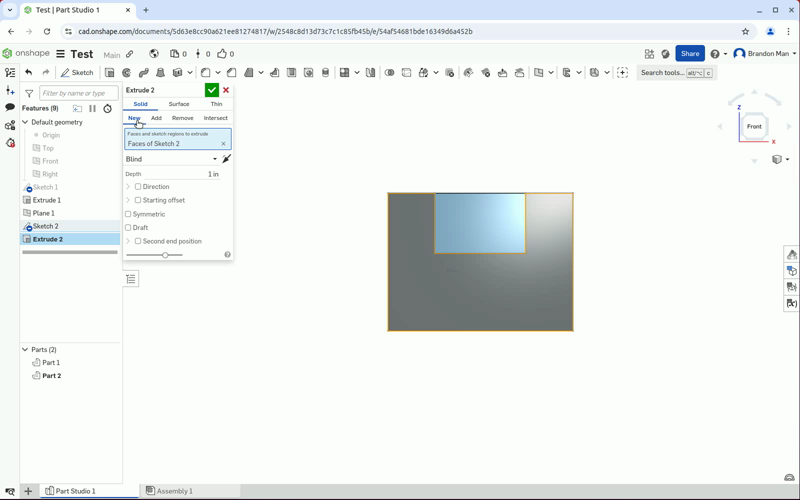
key(tab, 4)
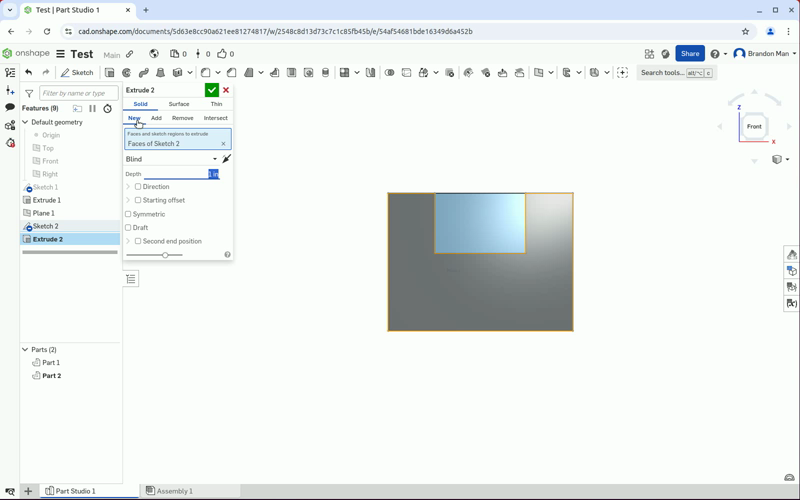
text(7.221)
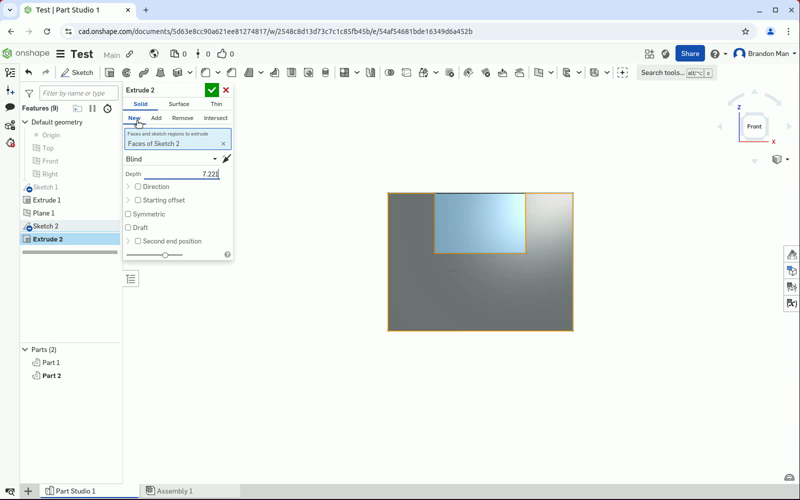
key(enter)
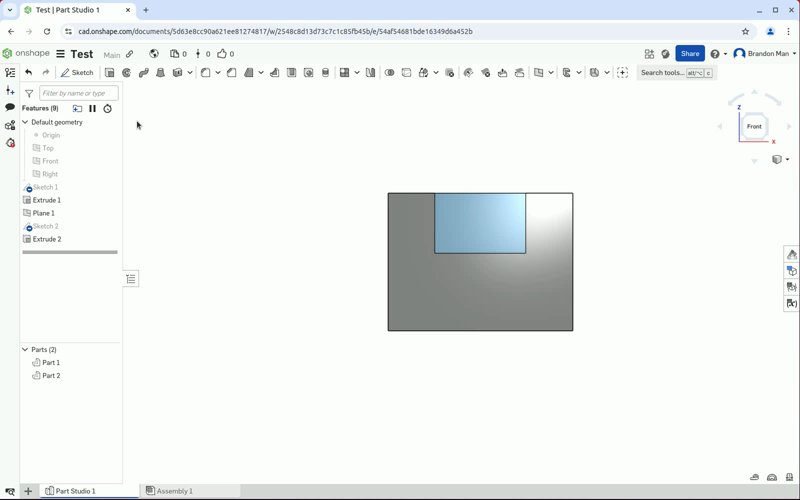
key(shift+h)
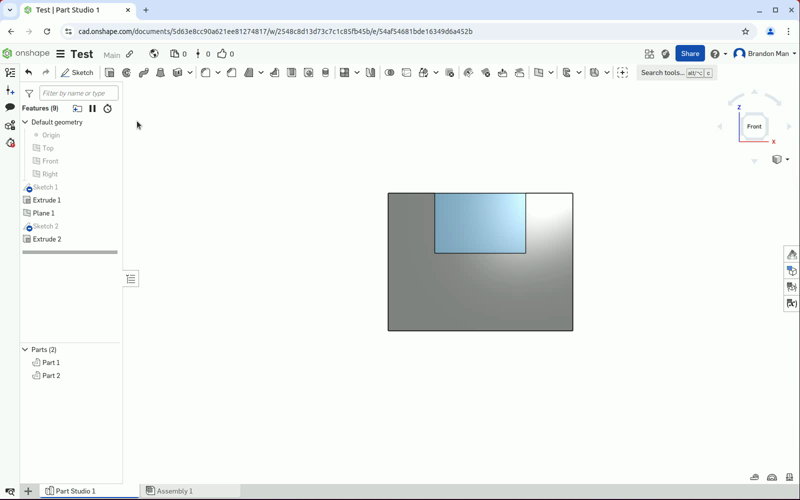
key(shift+h)
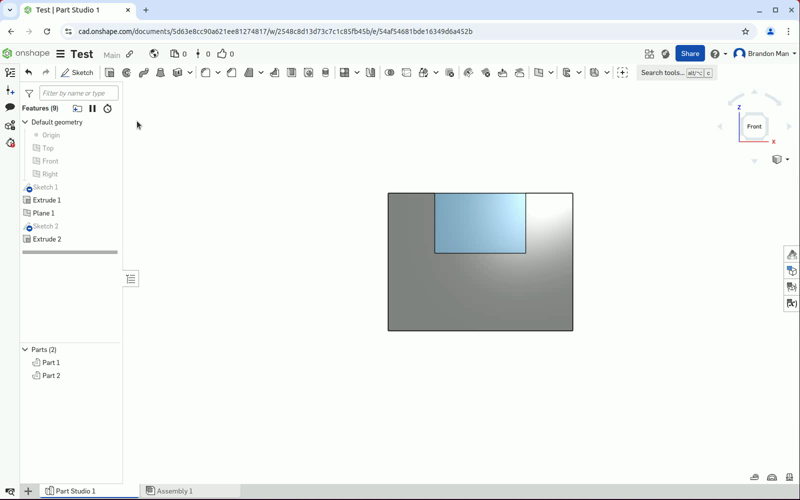
mouse_move(73, 189)
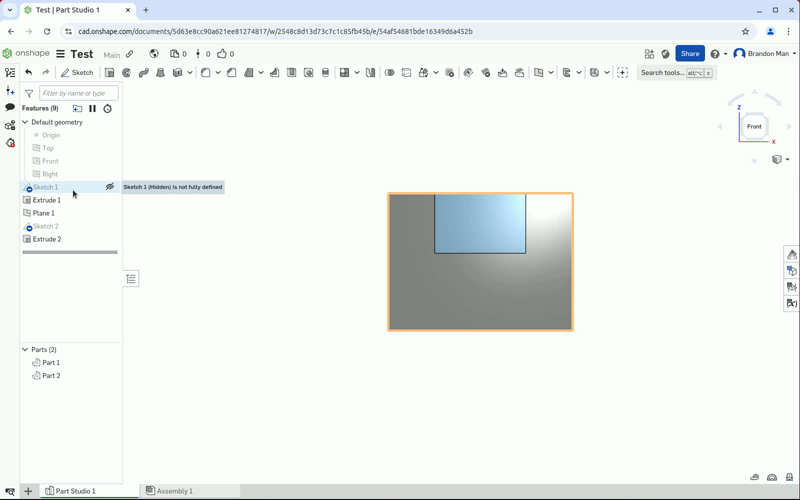
click(73, 189)
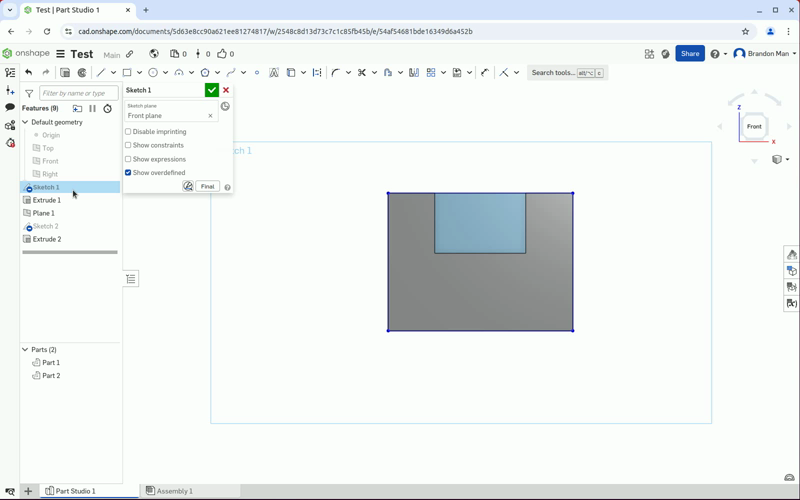
mouse_move(229, 92)
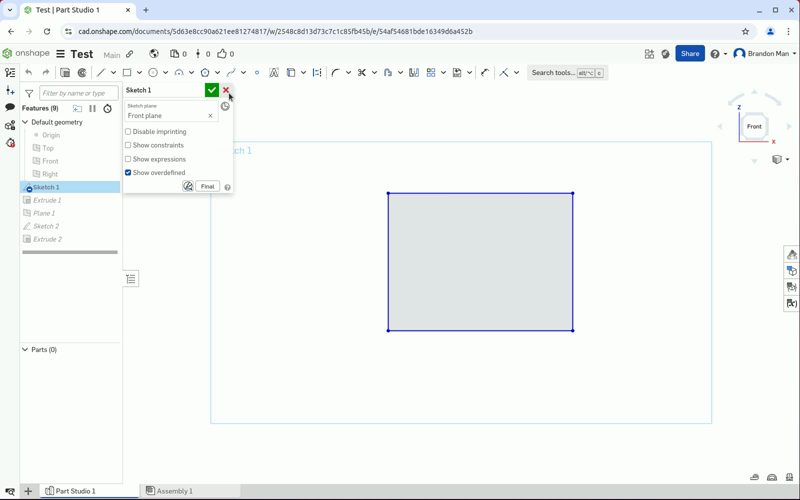
click(229, 92)
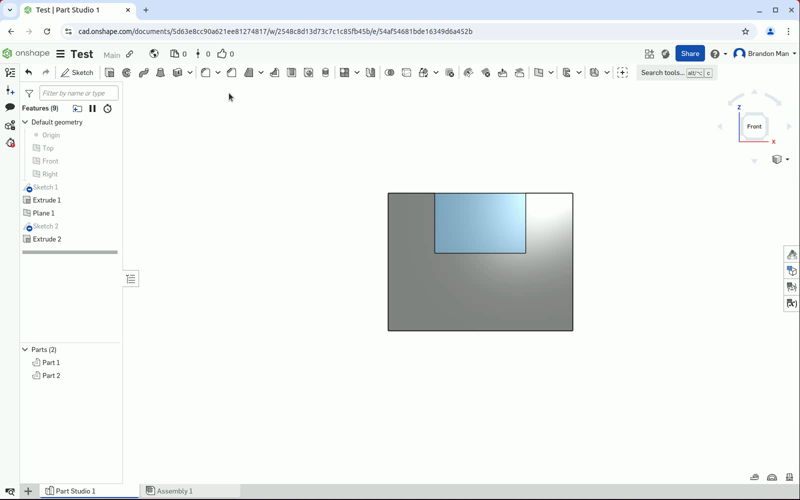
mouse_move(541, 75)
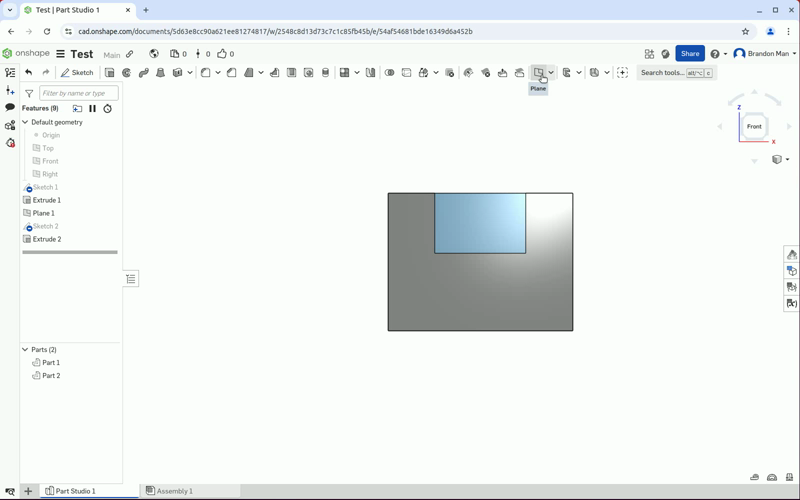
click(541, 75)
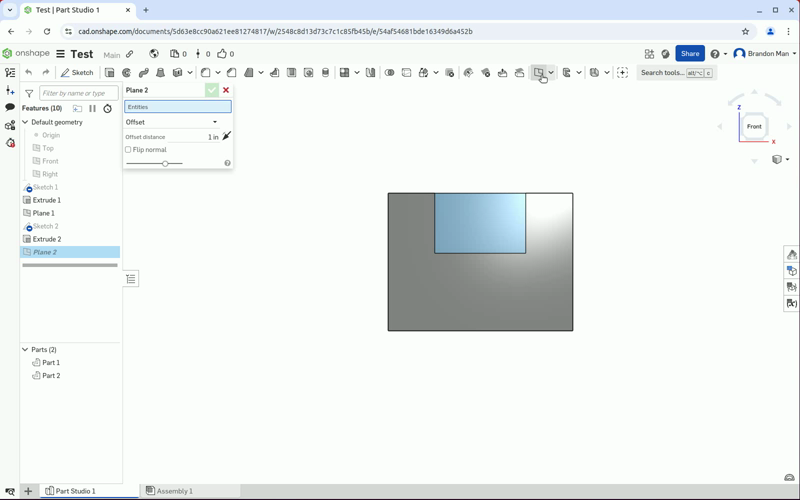
mouse_move(73, 163)
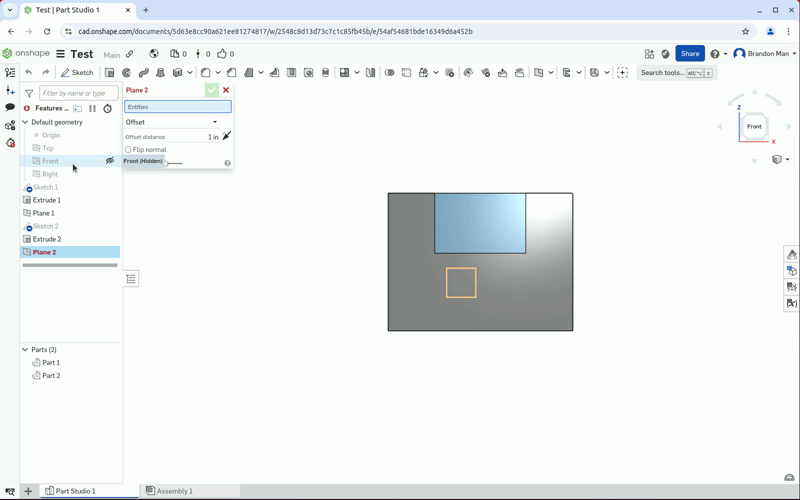
click(73, 163)
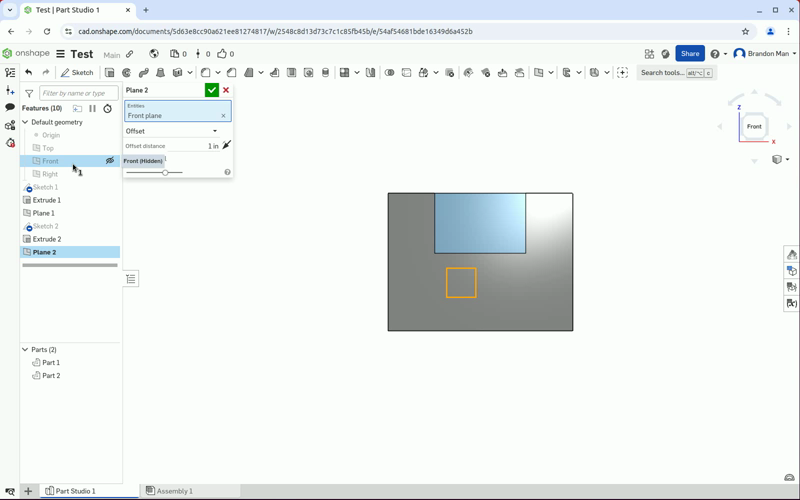
key(tab, 2)
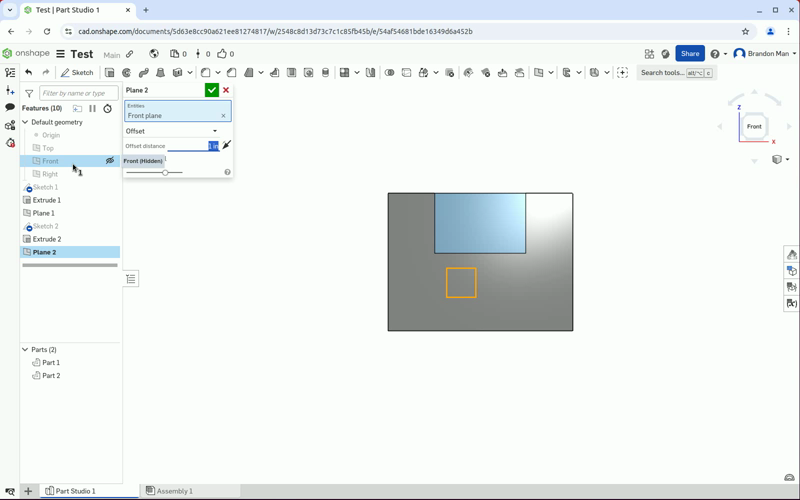
text(12.047)
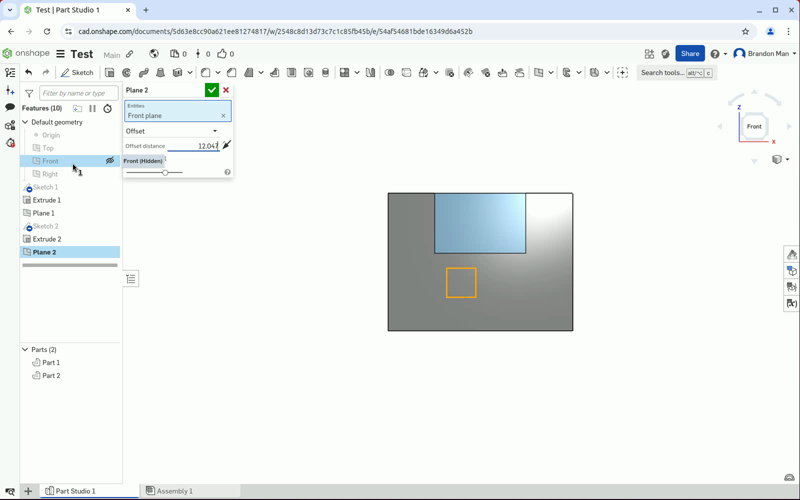
key(enter, 2)
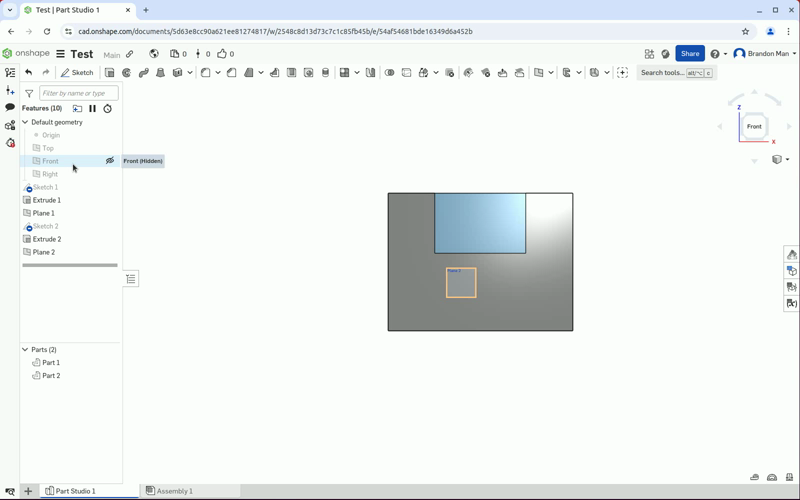
key(shift+s)
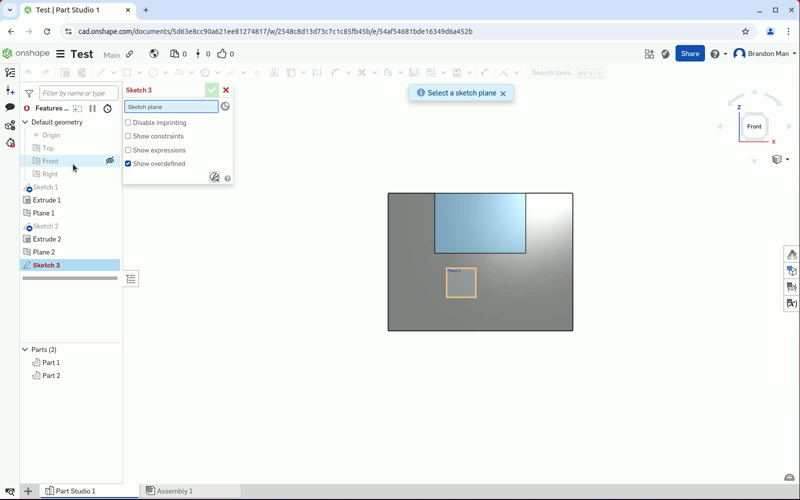
mouse_move(73, 254)
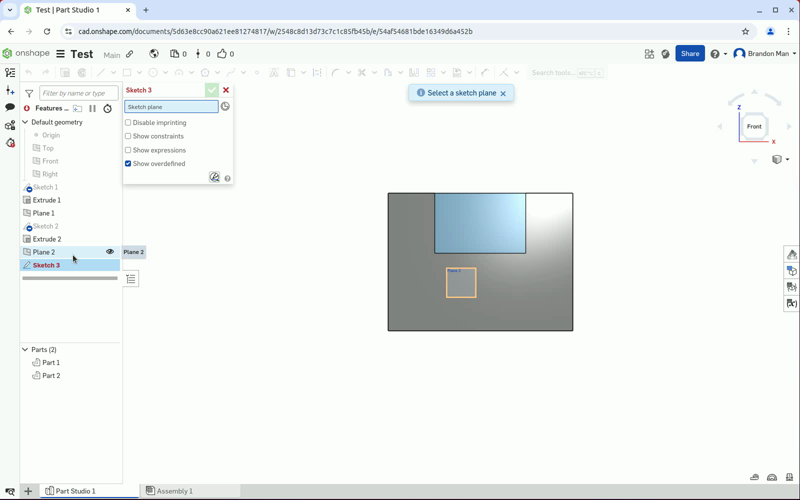
click(73, 254)
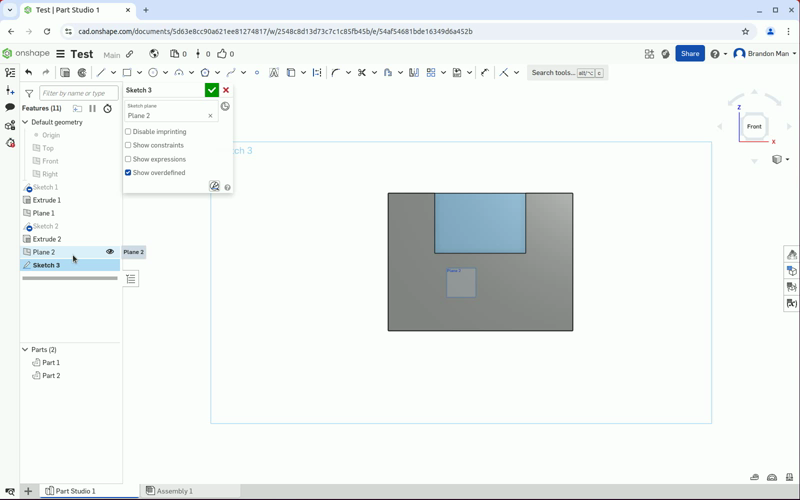
mouse_move(73, 352)
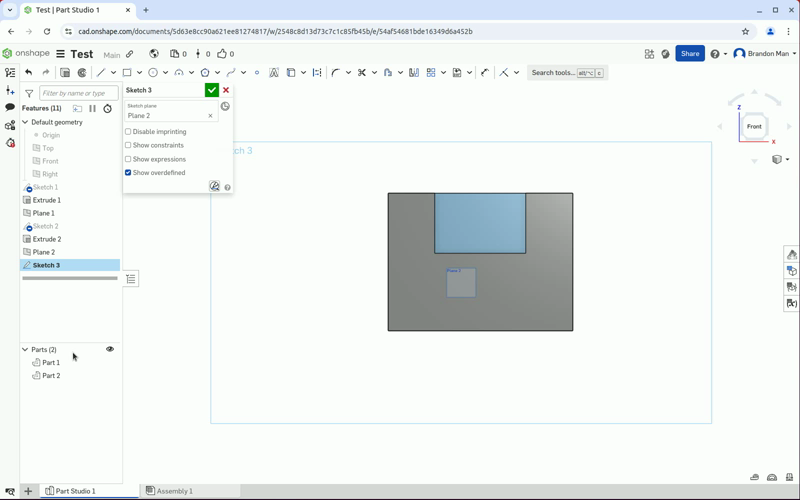
key(y)
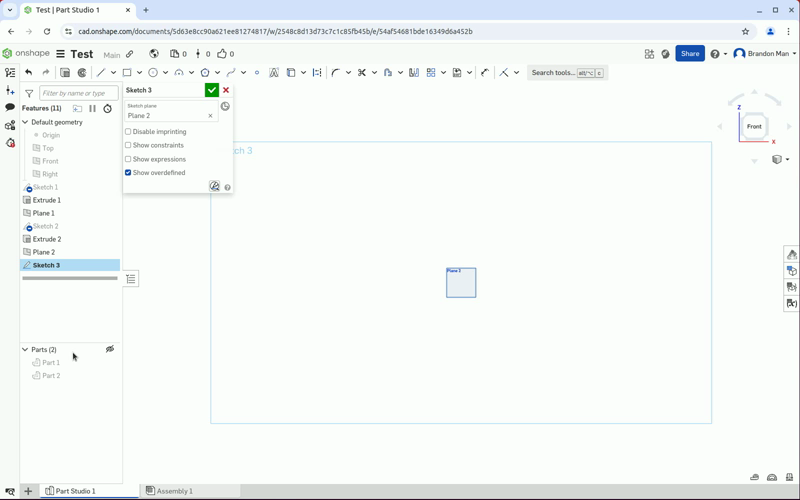
key(l)
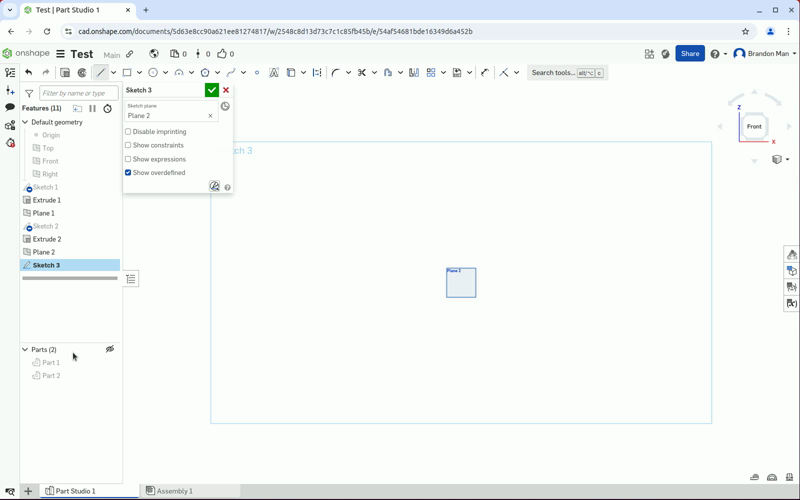
key_down(shift)
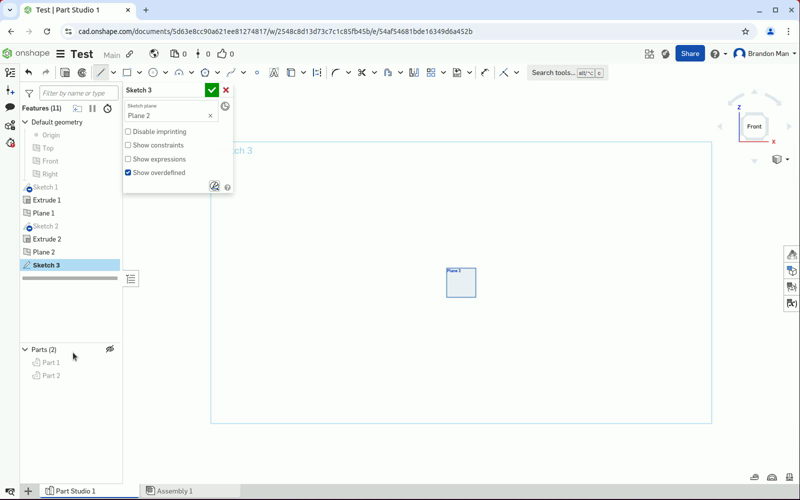
mouse_move(388, 330)
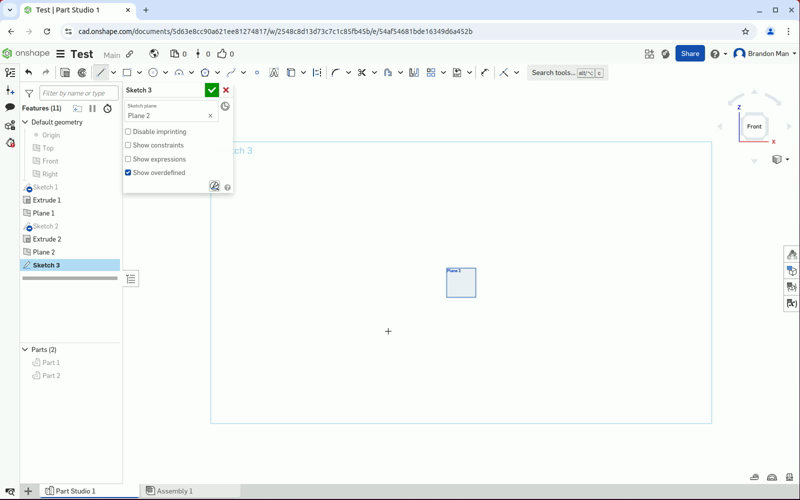
click(388, 330)
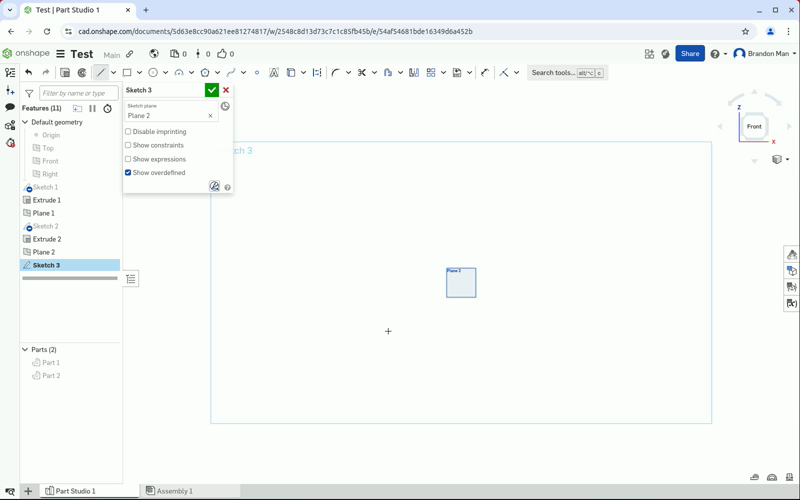
key_up(shift)
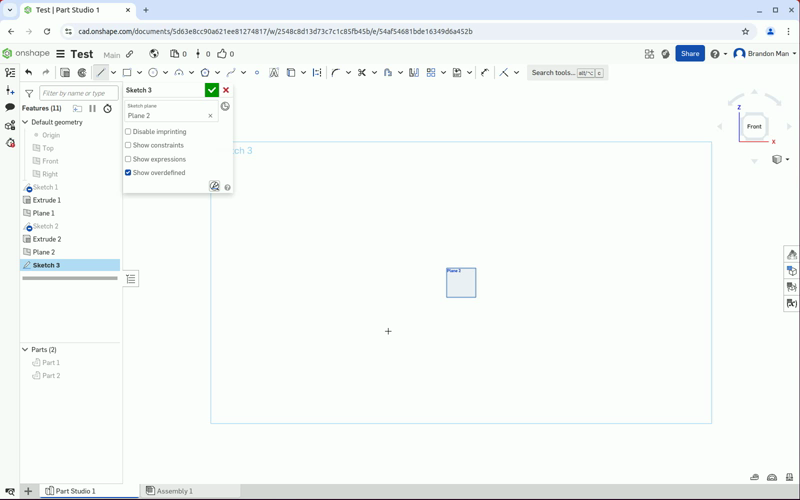
key_down(shift)
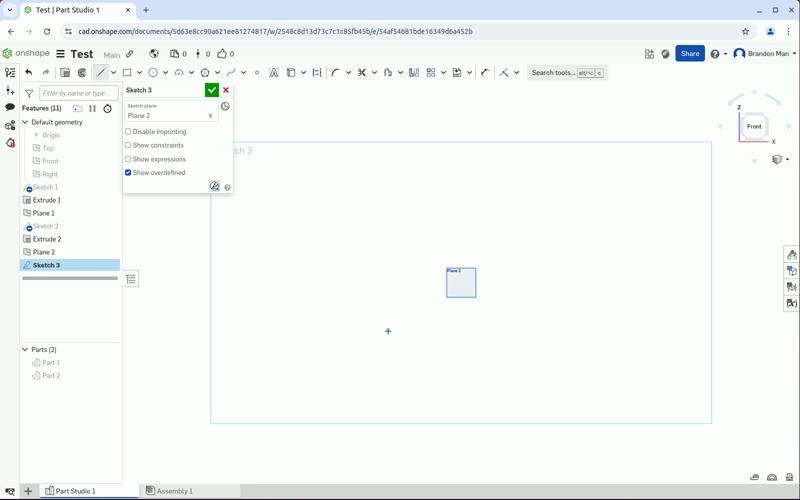
mouse_move(572, 330)
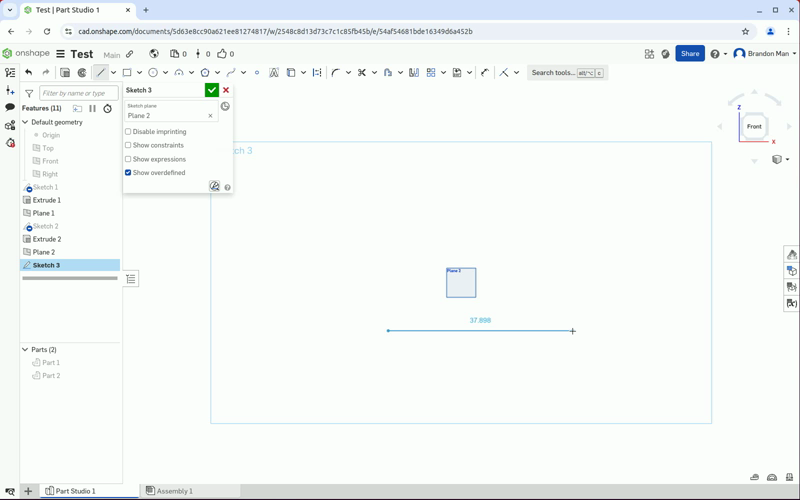
click(572, 330)
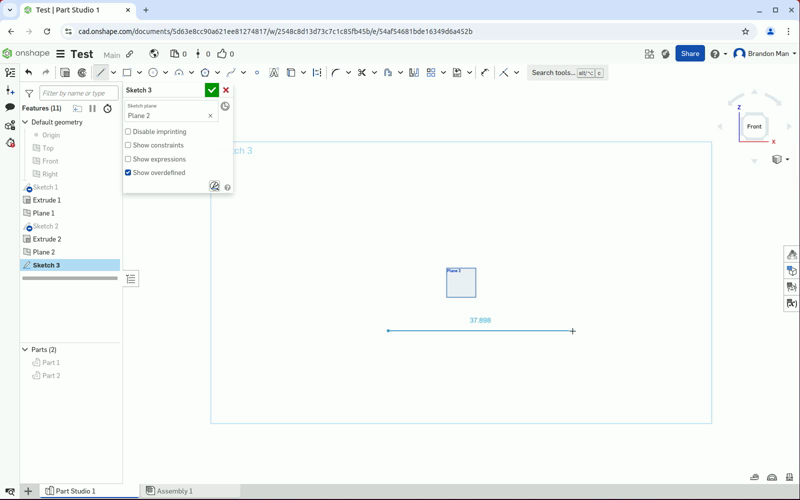
key_up(shift)
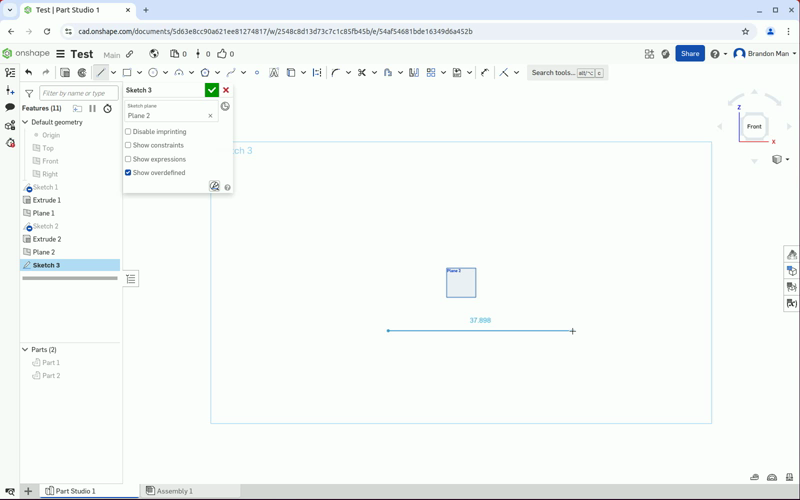
key_down(shift)
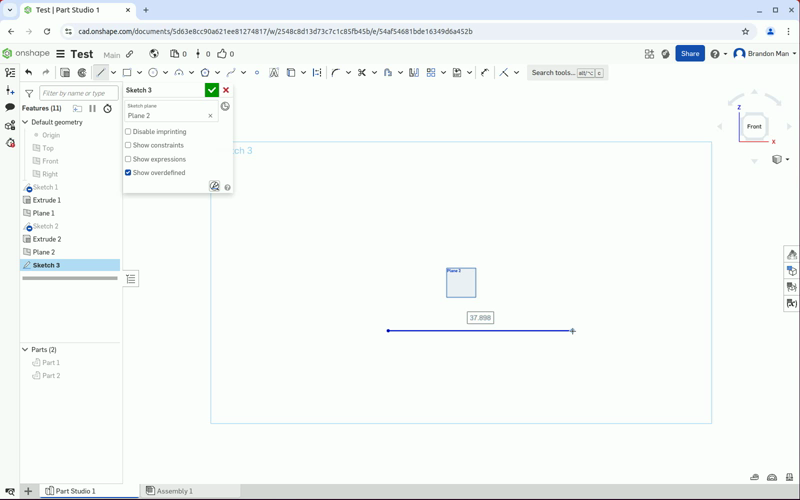
mouse_move(589, 330)
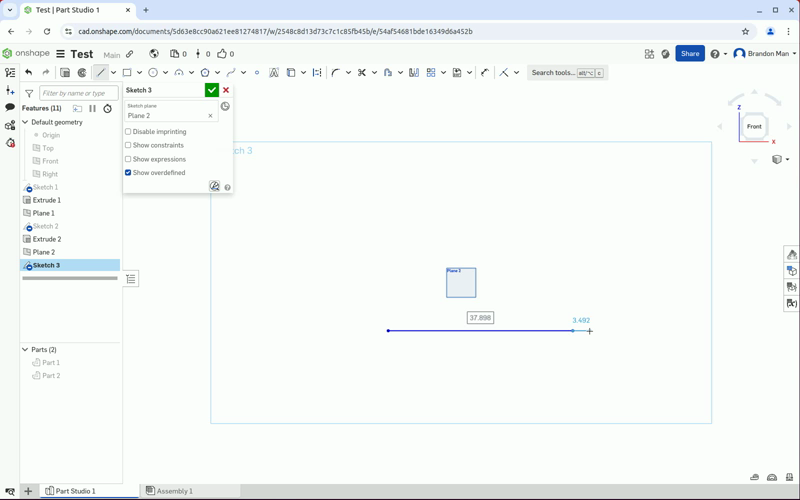
mouse_move(572, 284)
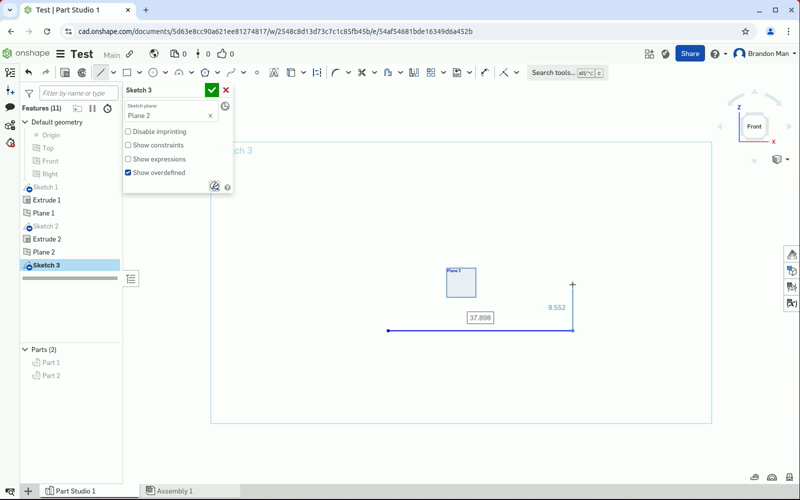
click(572, 284)
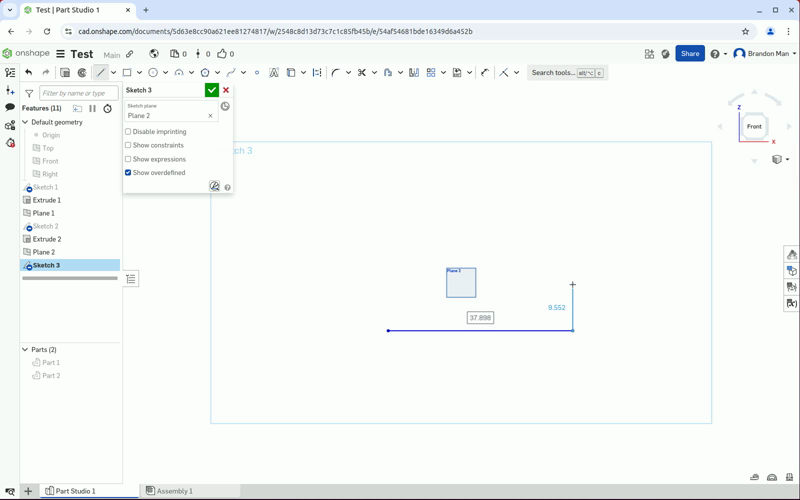
key_up(shift)
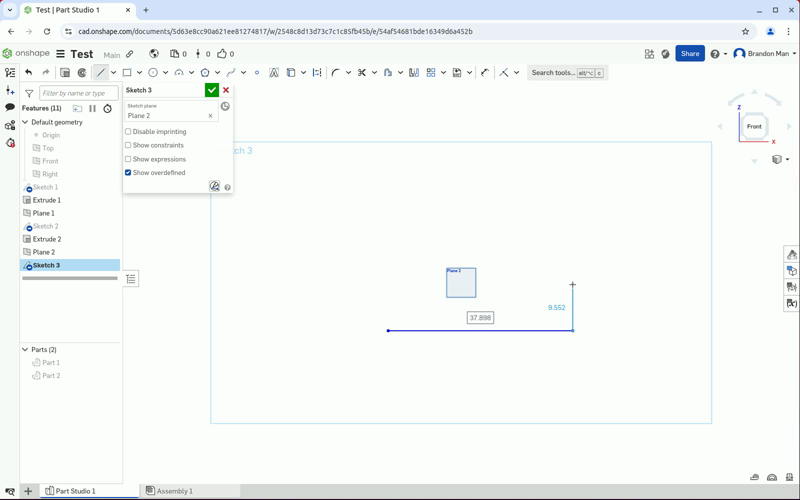
key_down(shift)
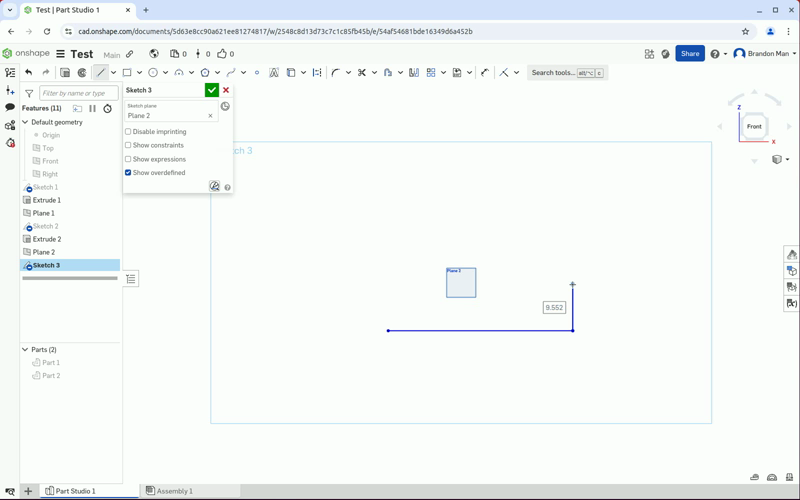
mouse_move(388, 284)
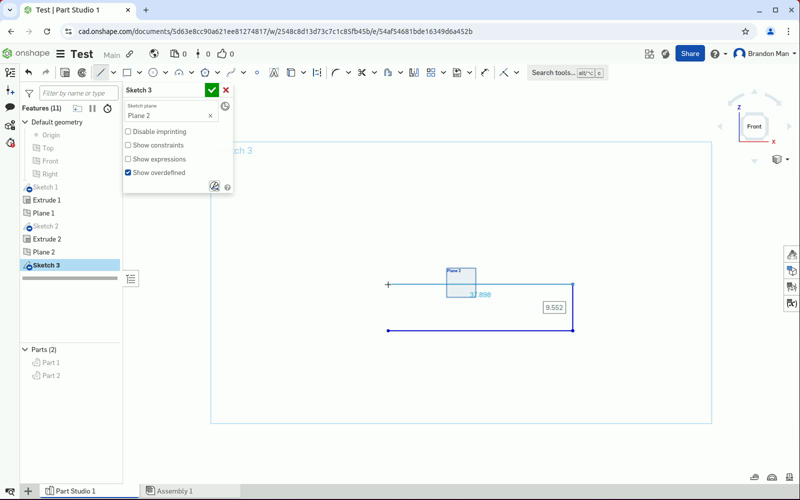
click(388, 284)
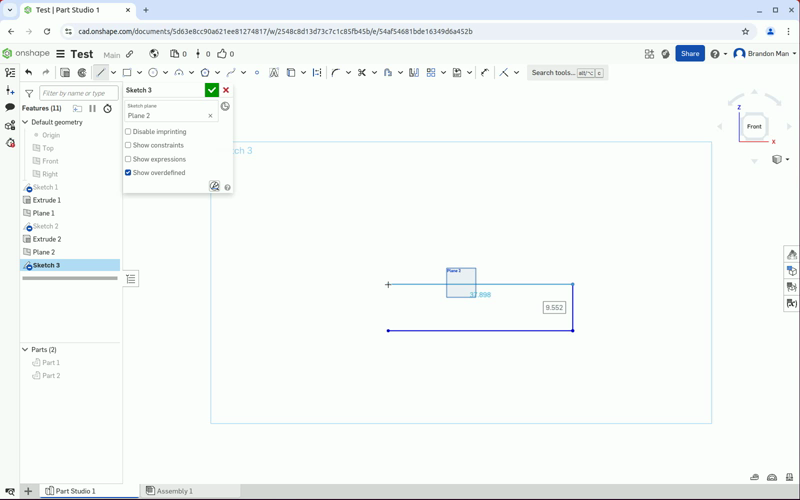
key_up(shift)
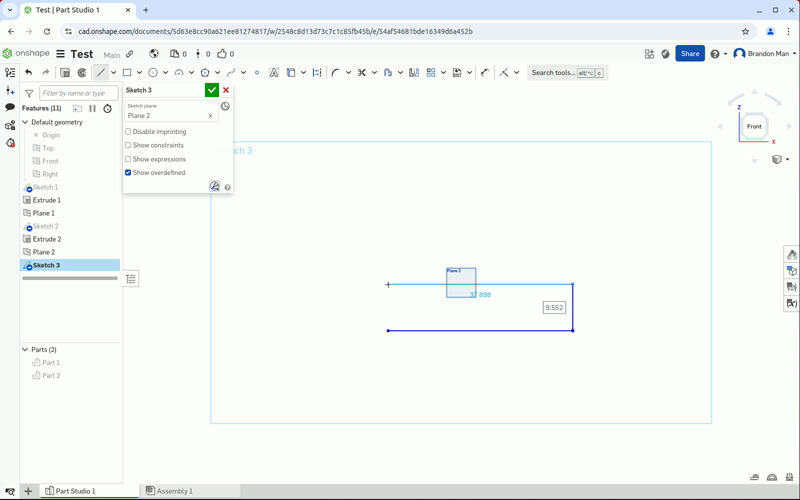
mouse_move(418, 284)
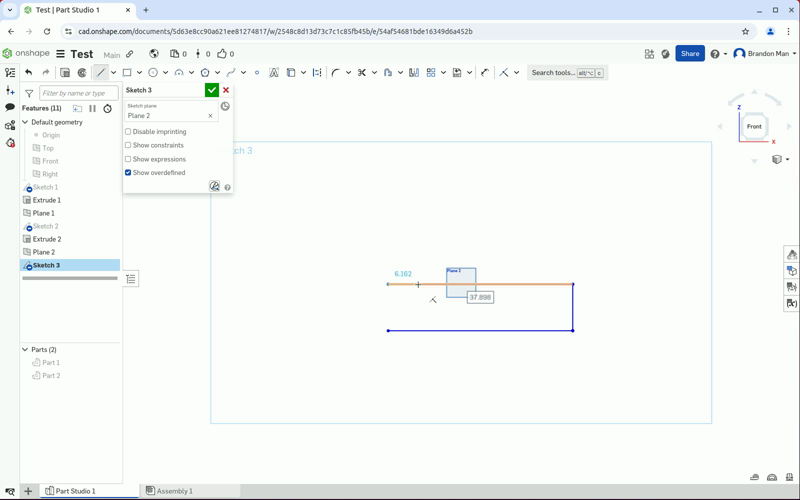
key_down(shift)
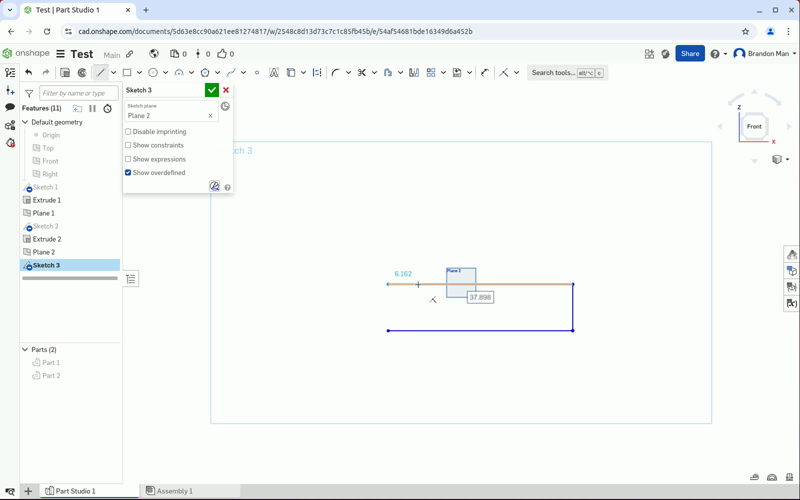
mouse_move(388, 330)
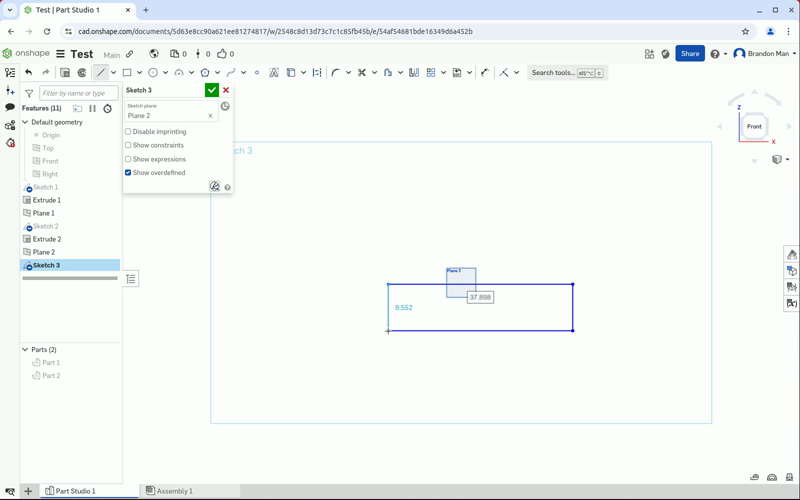
key_up(shift)
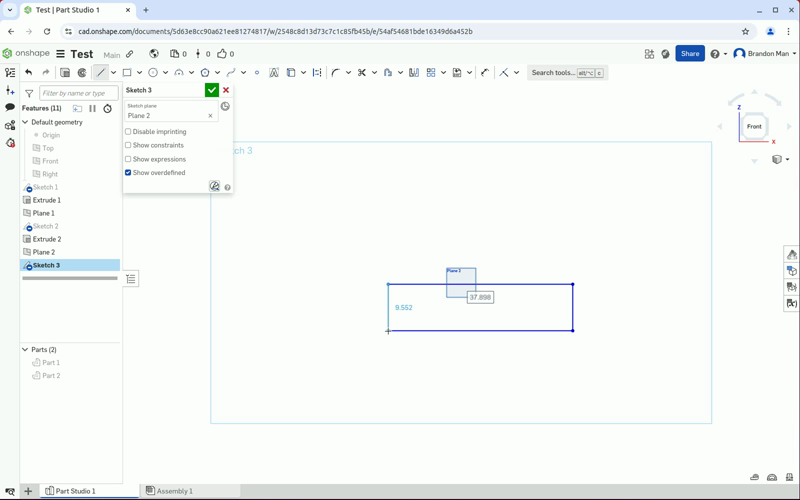
click(388, 330)
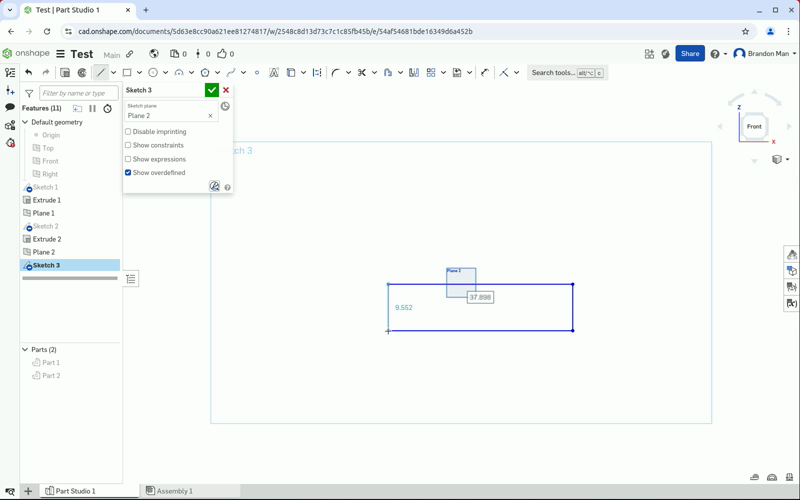
key(esc)
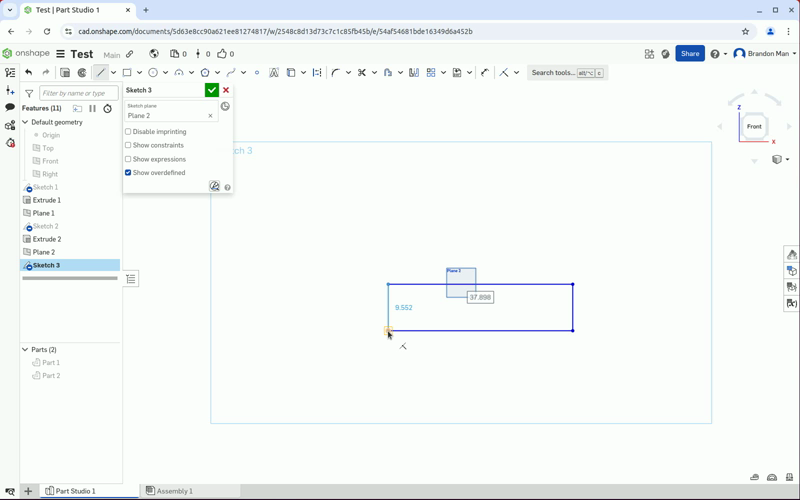
mouse_move(467, 320)
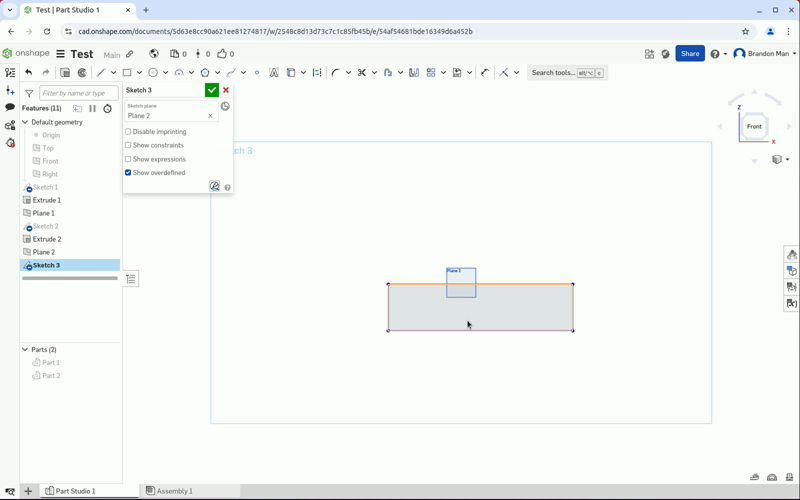
click(467, 320)
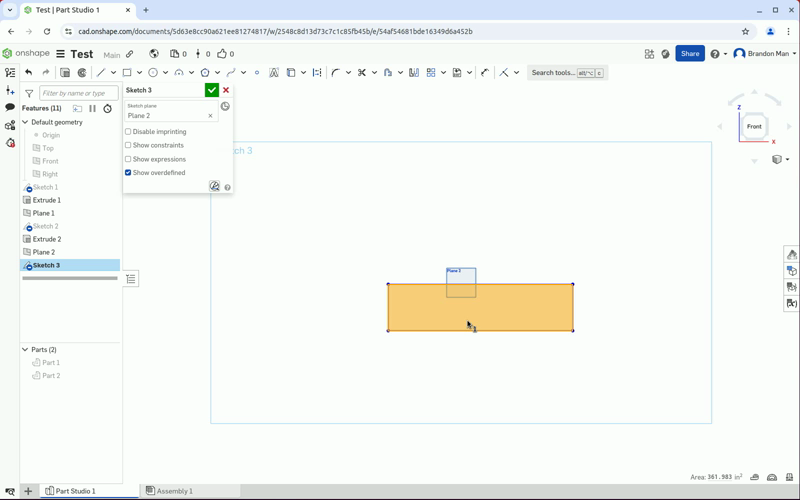
mouse_move(73, 352)
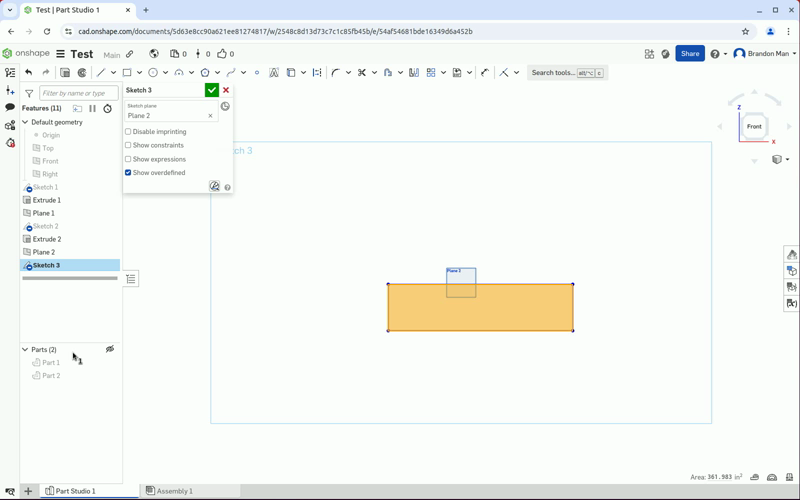
key(shift+y)
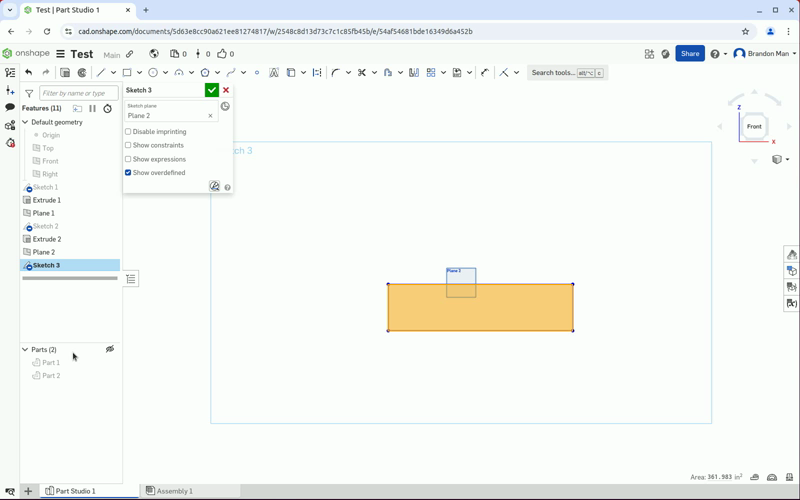
key(shift+e)
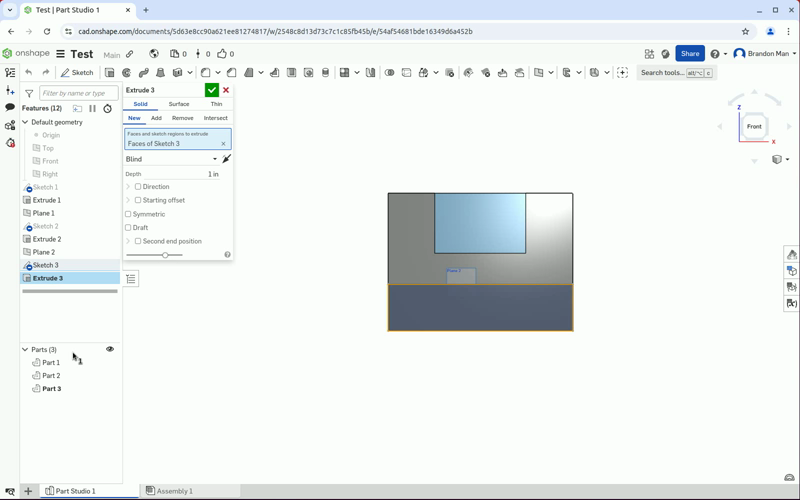
mouse_move(143, 106)
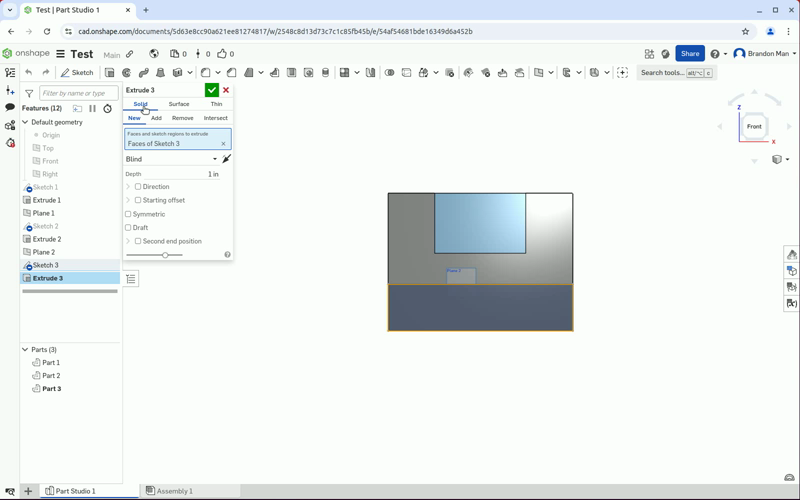
click(143, 106)
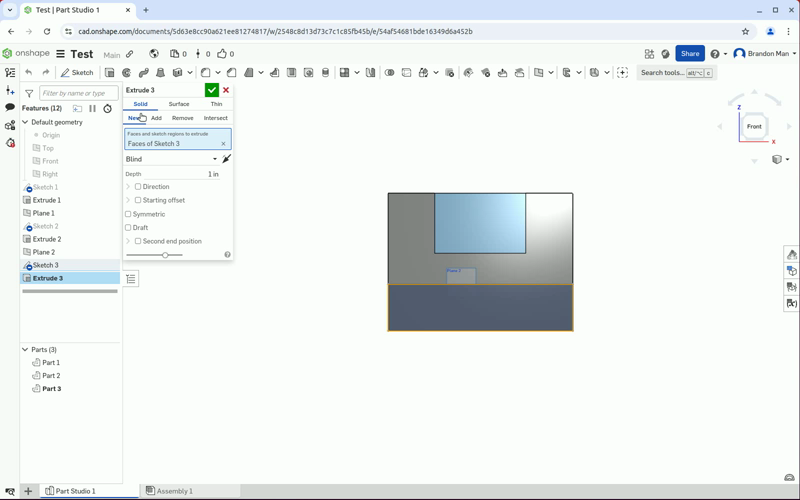
mouse_move(137, 120)
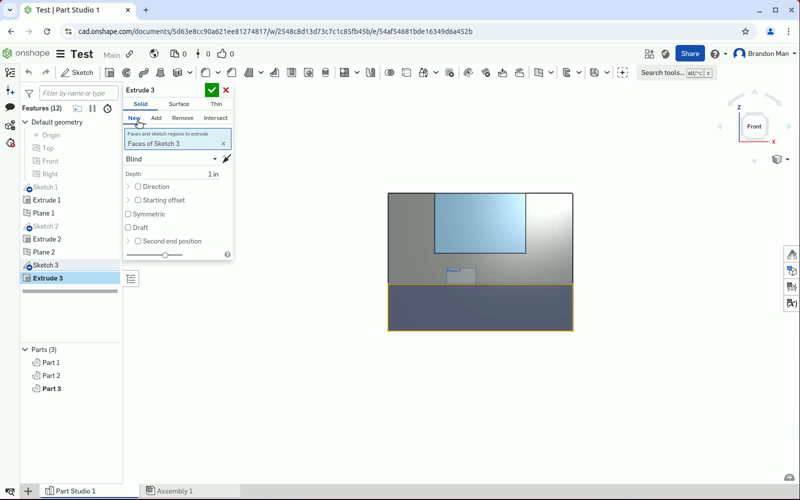
click(137, 120)
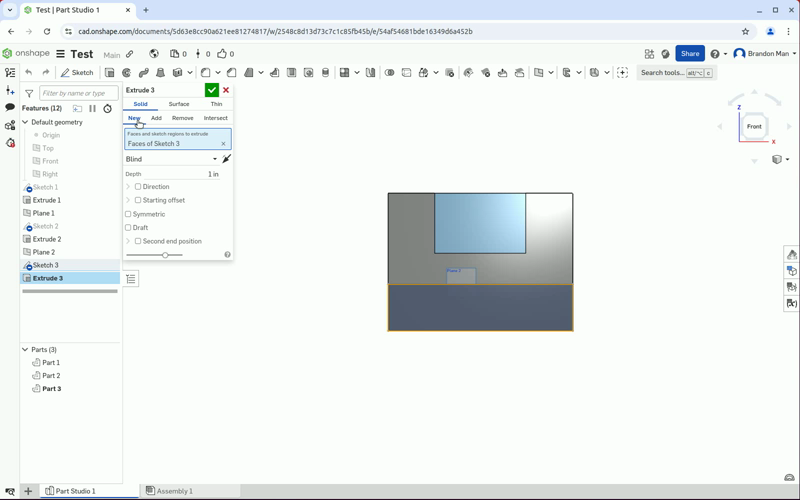
key(tab, 4)
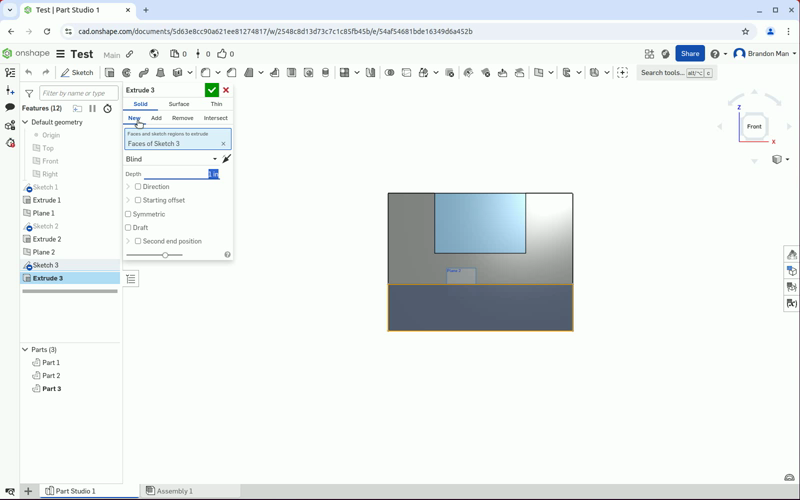
text(9.628)
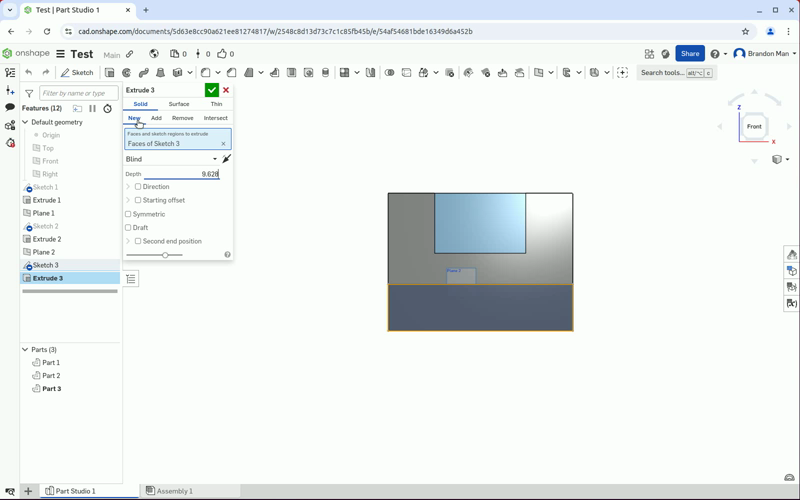
key(enter)
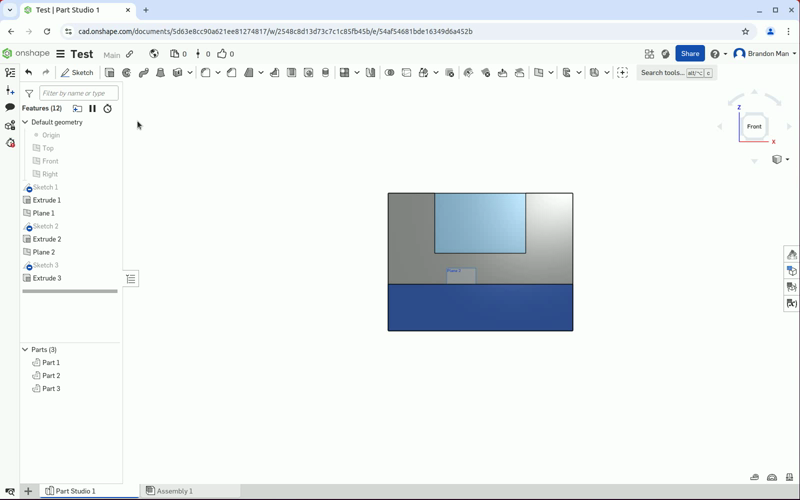
key(shift+h)
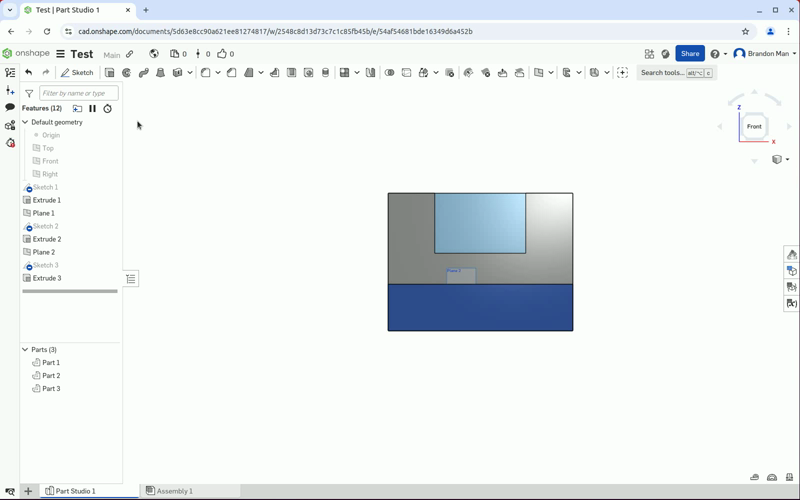
key(shift+h)
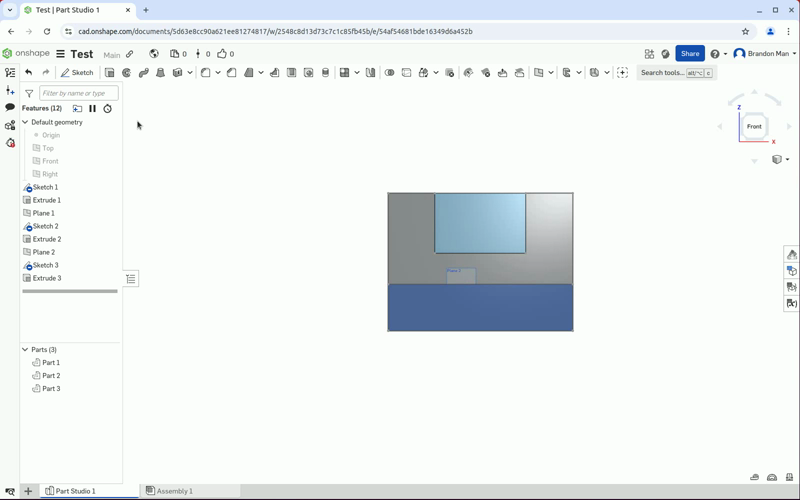
key(shift+7)
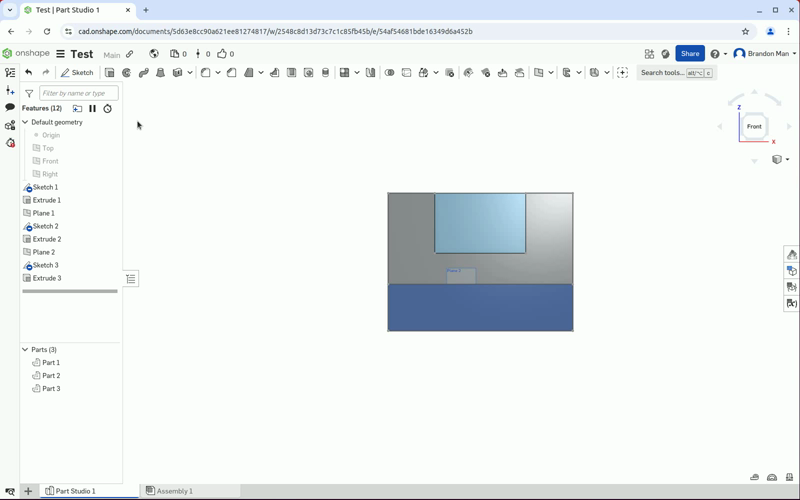
key(left, 2)
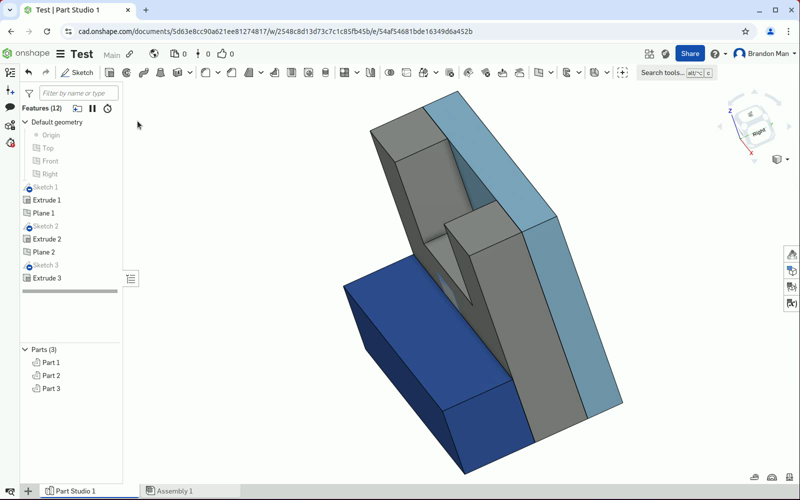
key(down, 2)
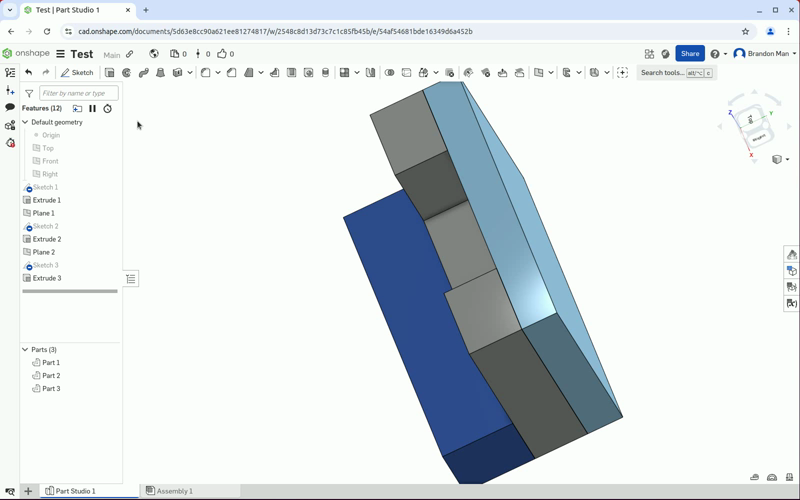
key(up, 2)
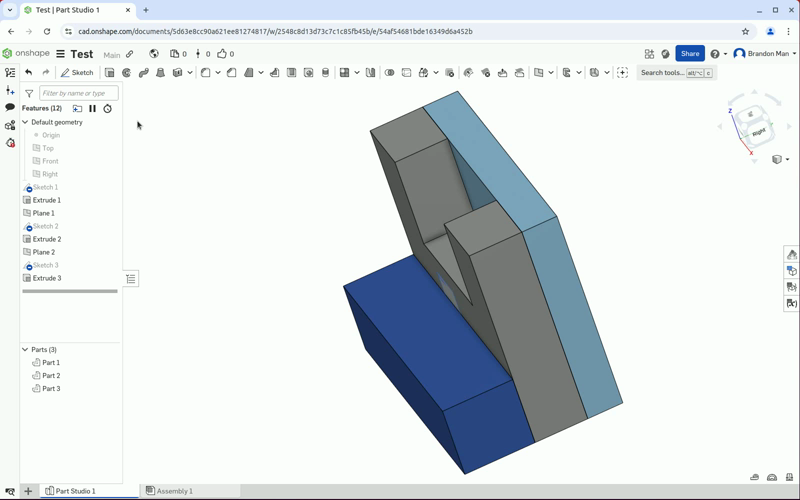
key(right, 2)
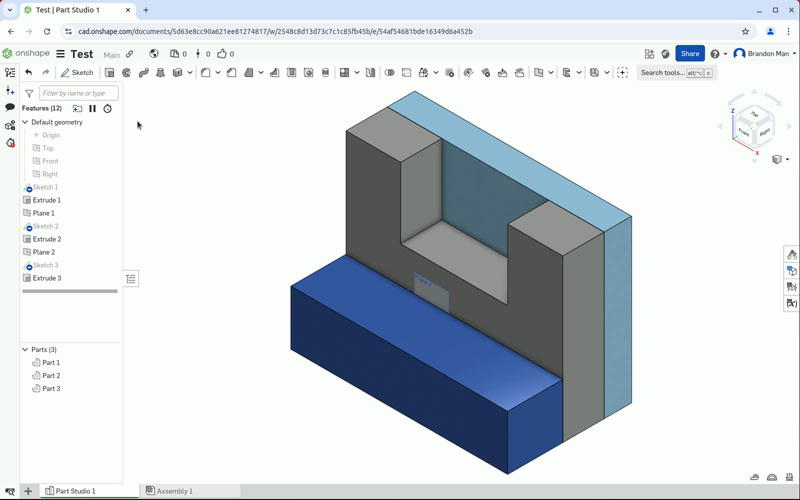
mouse_move(73, 189)
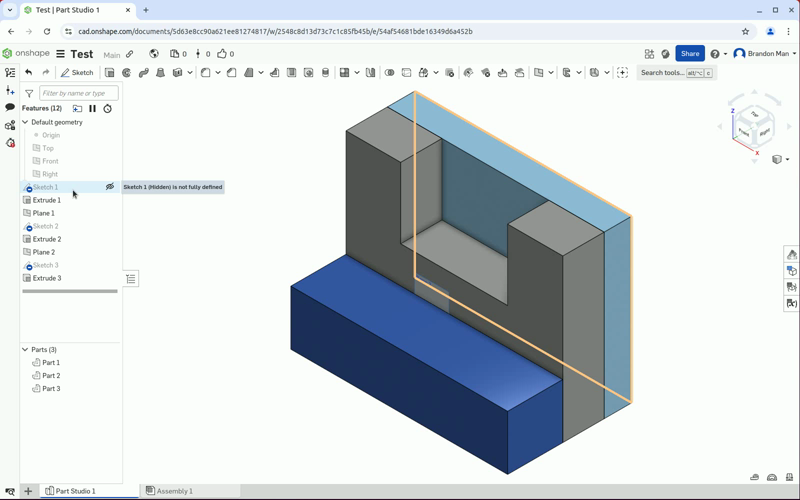
click(73, 189)